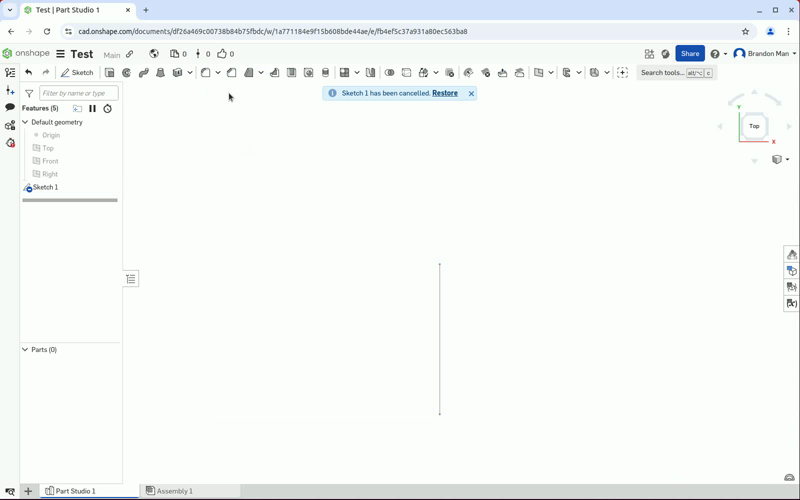
key(shift+h)
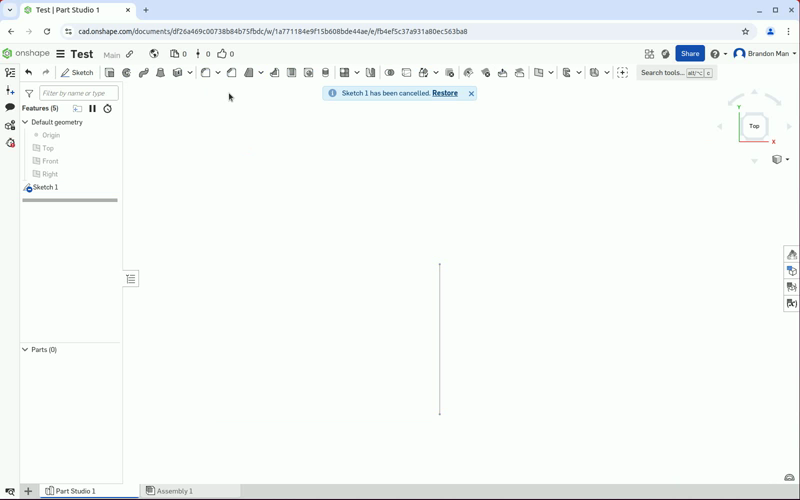
key(shift+s)
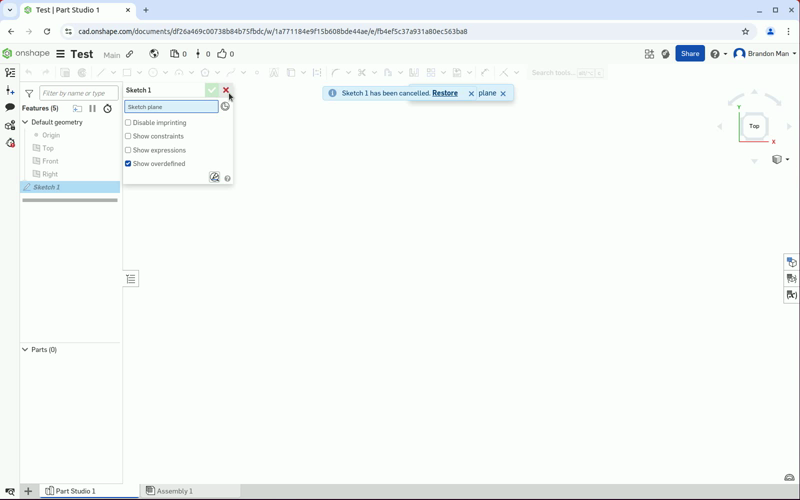
mouse_move(73, 150)
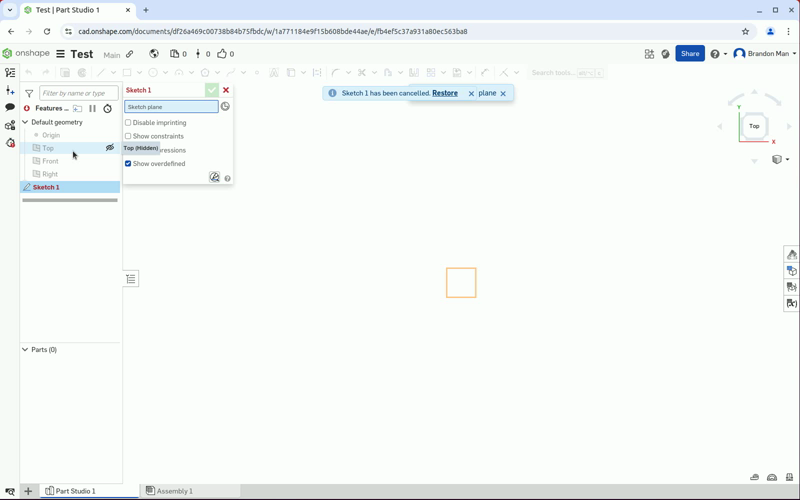
click(73, 150)
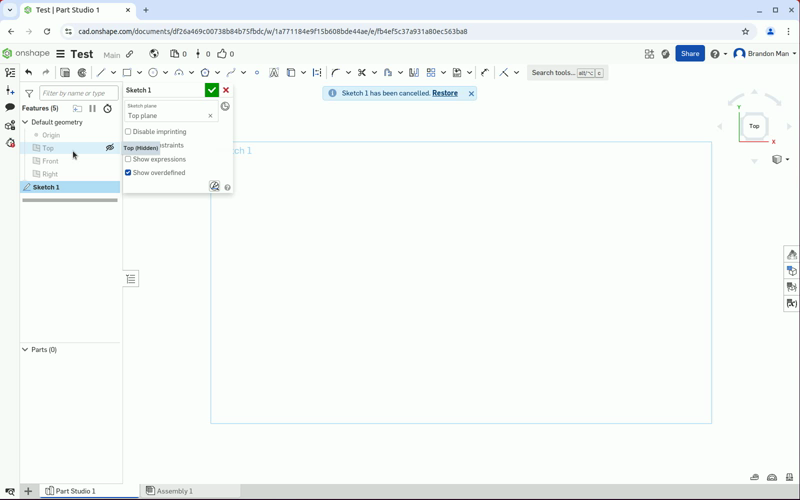
mouse_move(73, 352)
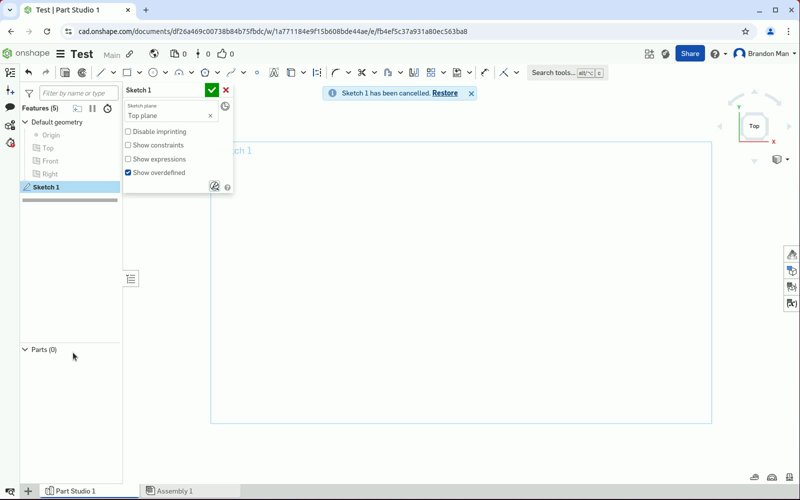
key(y)
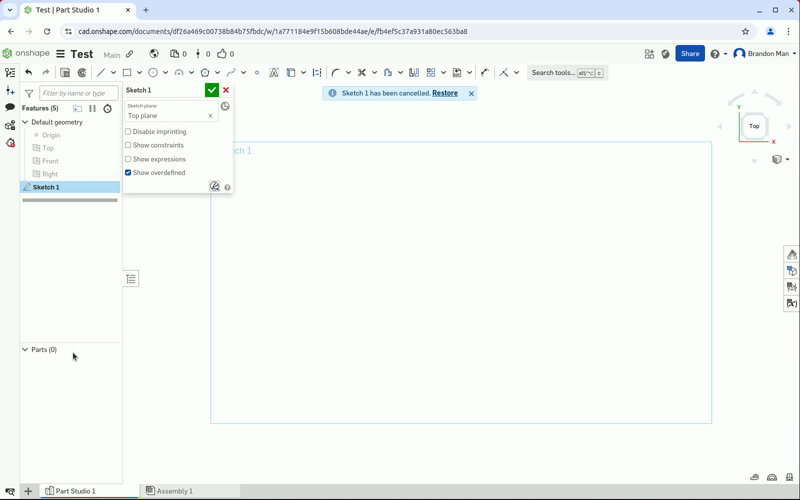
key(c)
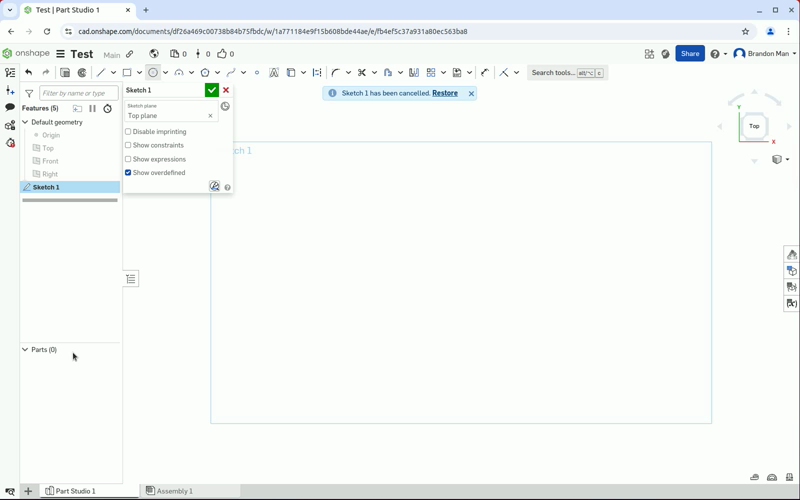
key_down(shift)
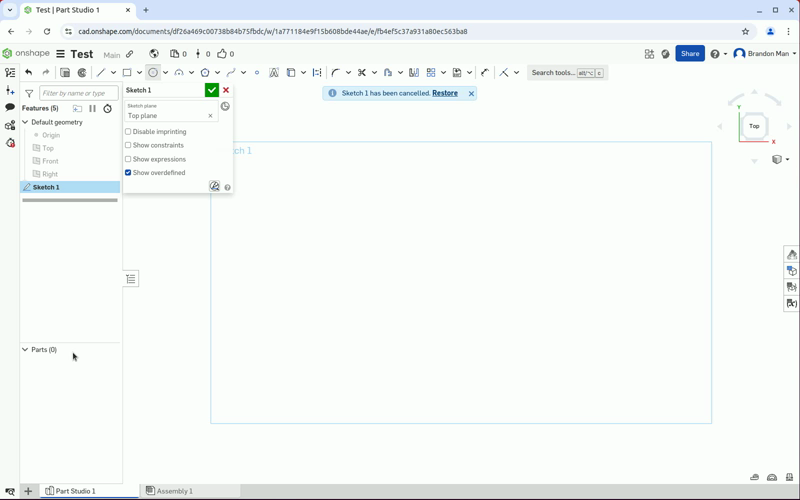
mouse_move(461, 282)
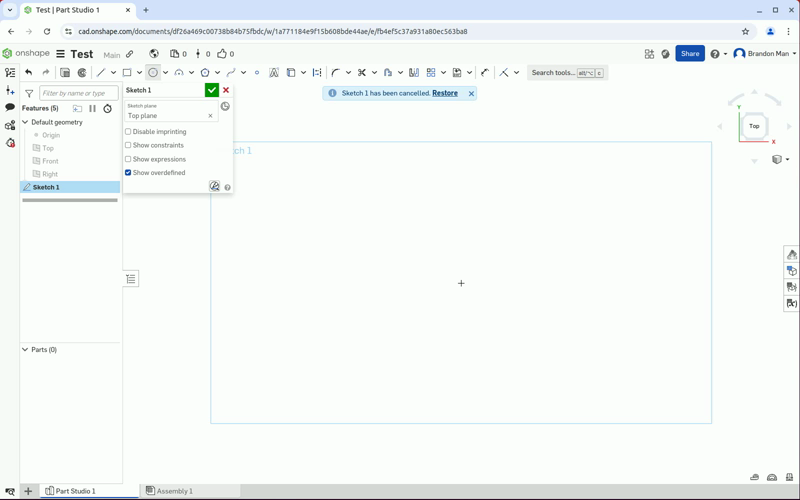
click(461, 282)
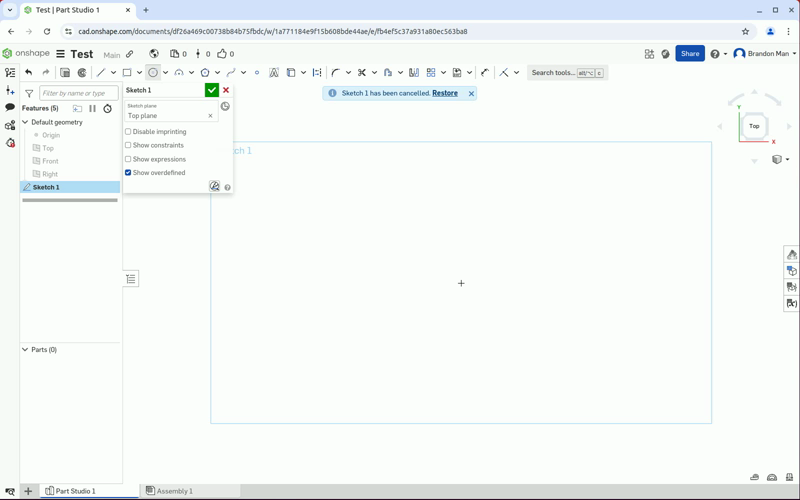
key_up(shift)
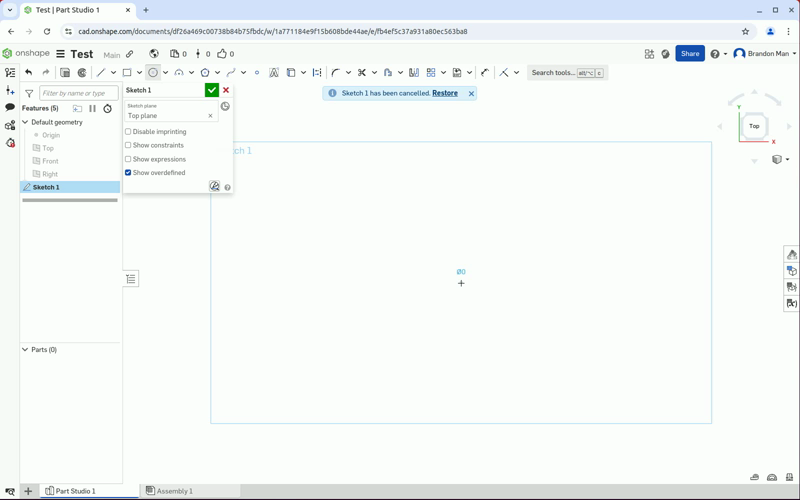
mouse_move(574, 282)
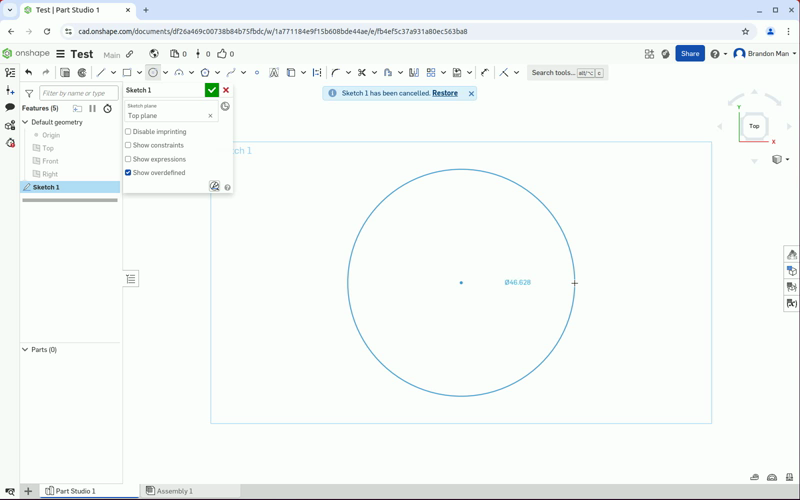
click(574, 282)
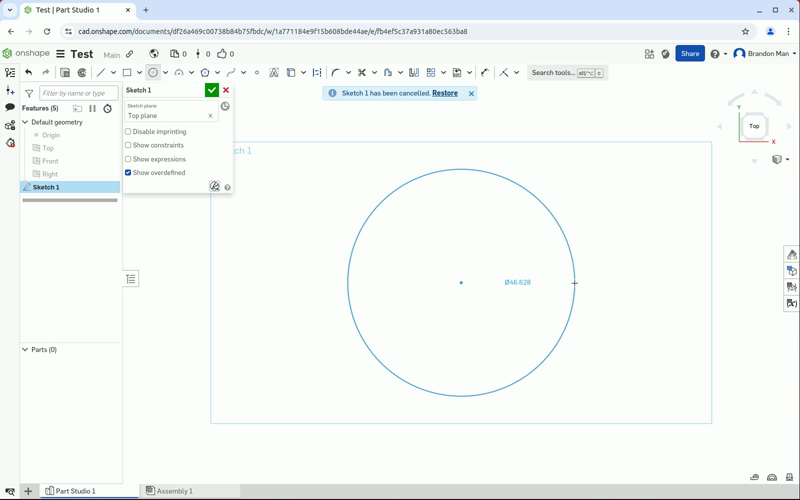
key(esc)
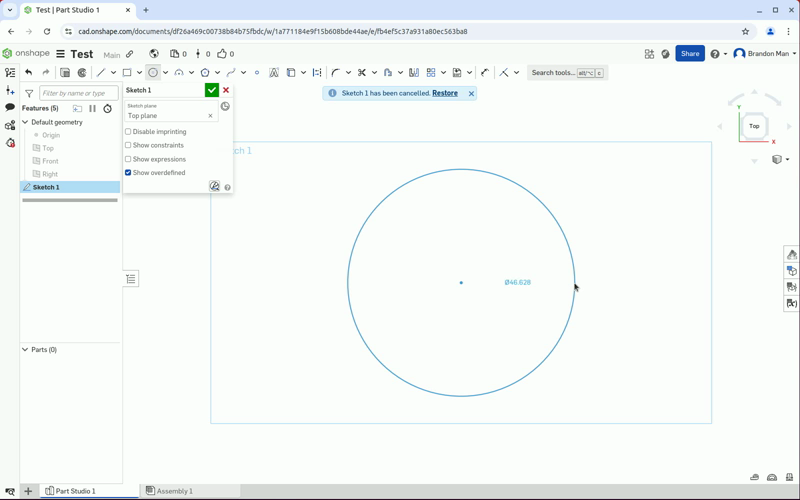
key(l)
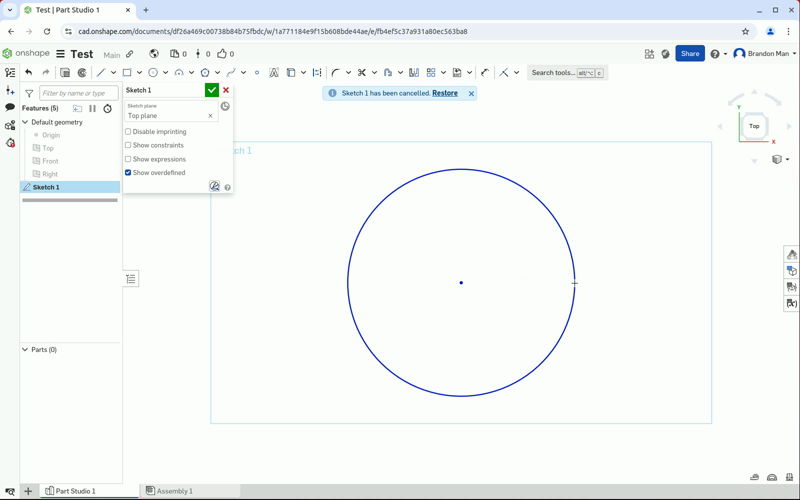
key_down(shift)
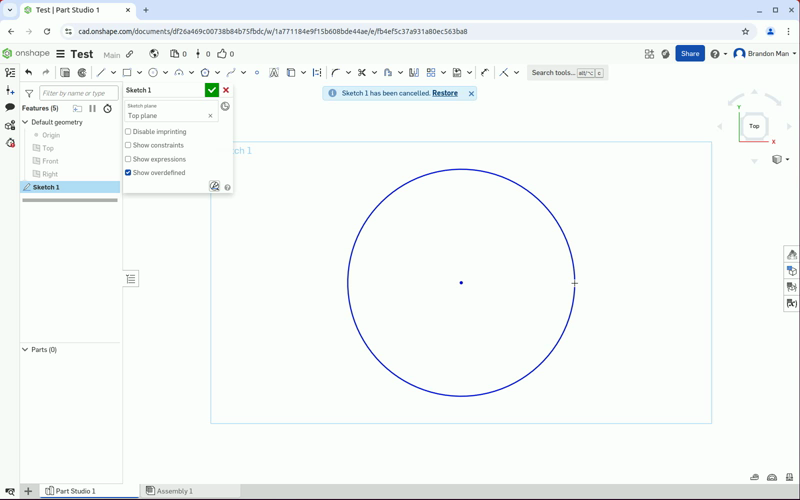
mouse_move(525, 311)
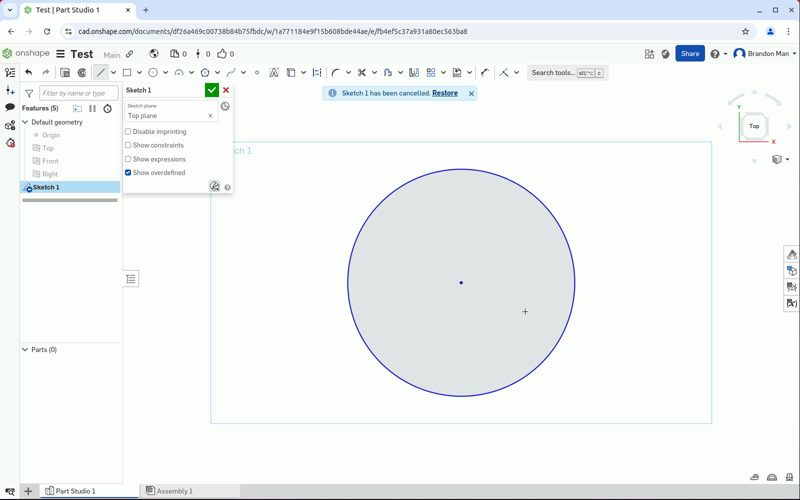
click(525, 311)
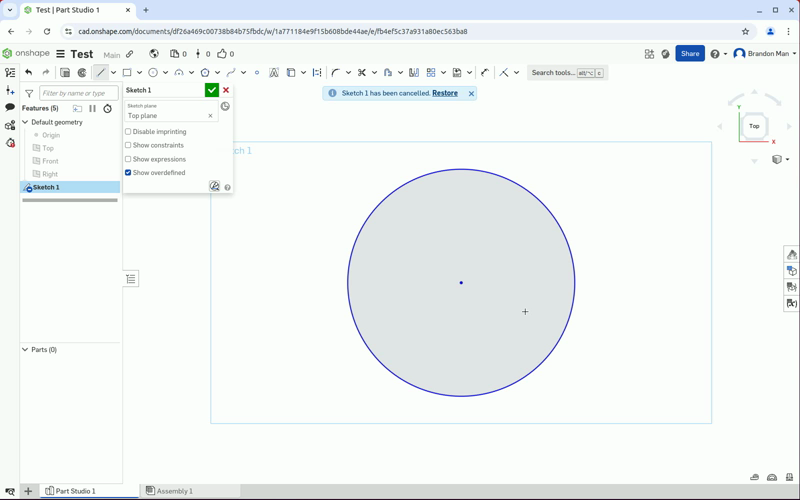
key_up(shift)
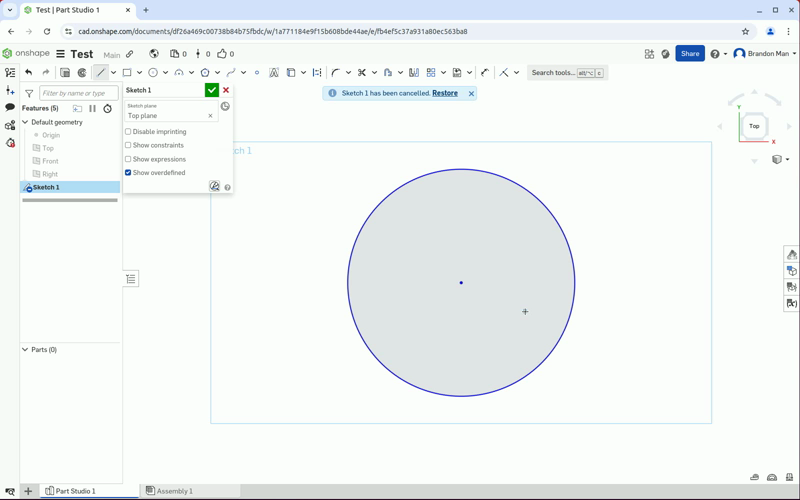
key_down(shift)
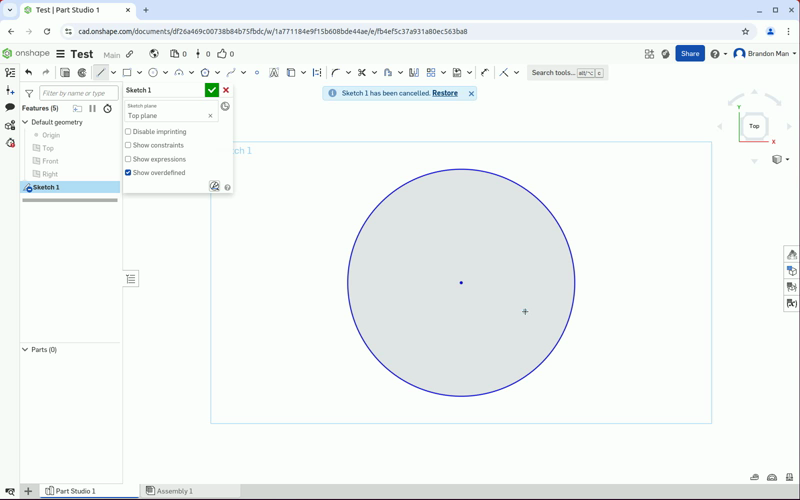
mouse_move(555, 311)
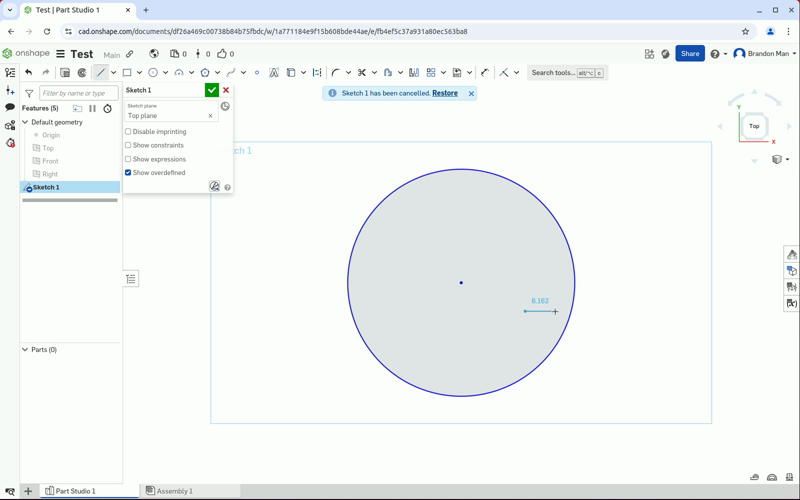
mouse_move(532, 311)
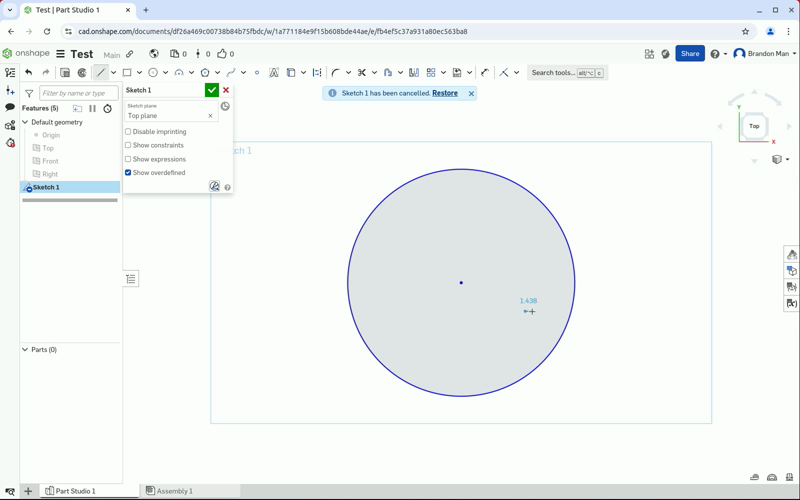
scroll(6)
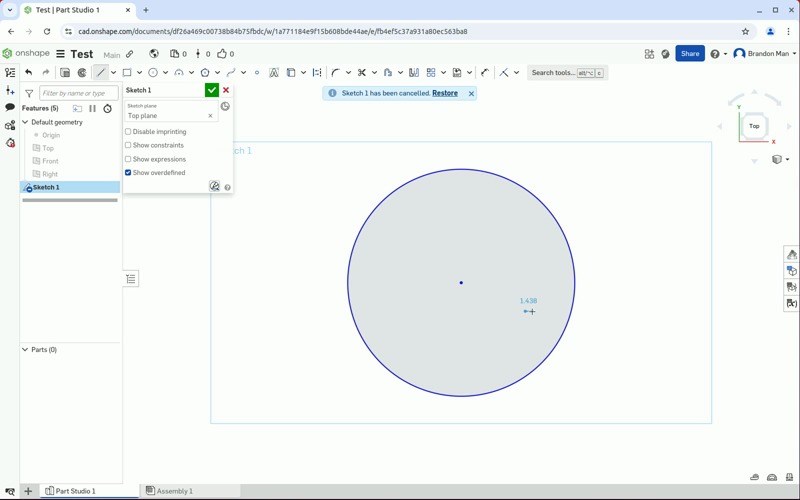
scroll(6)
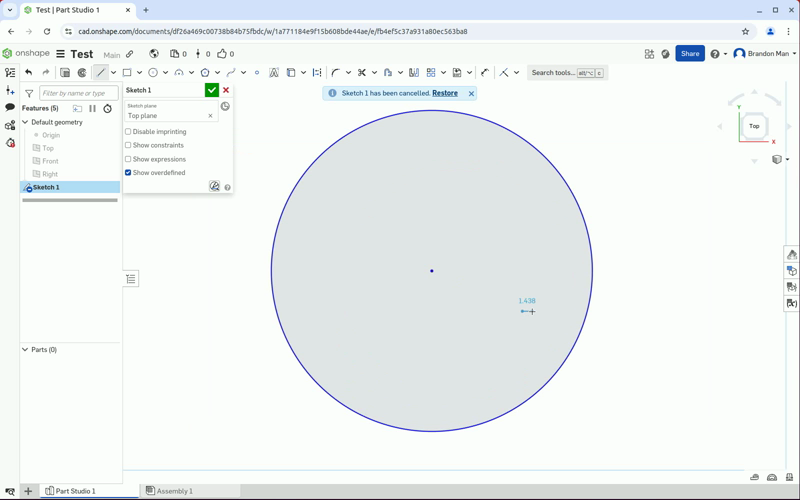
scroll(6)
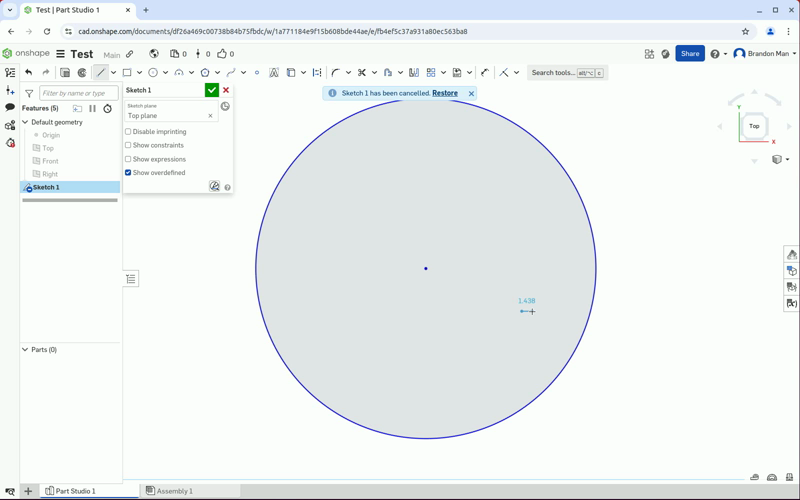
scroll(6)
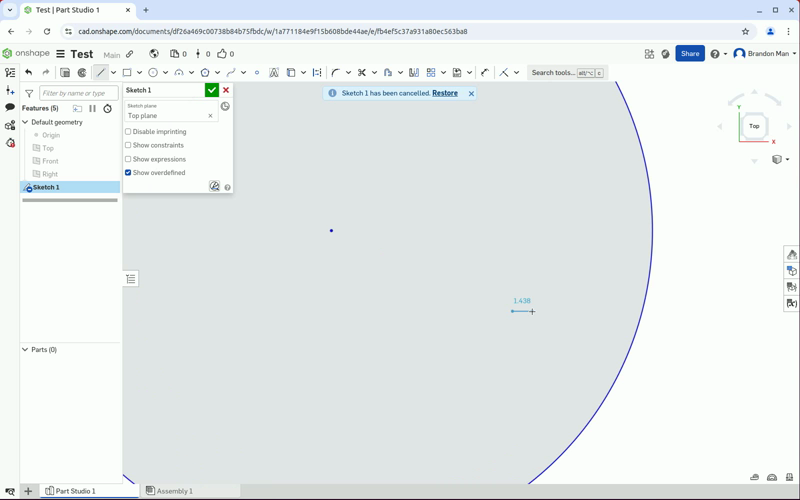
scroll(6)
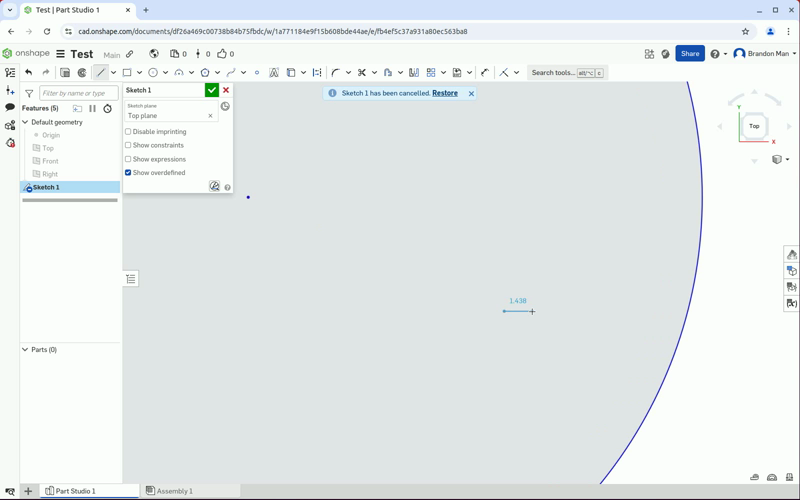
scroll(6)
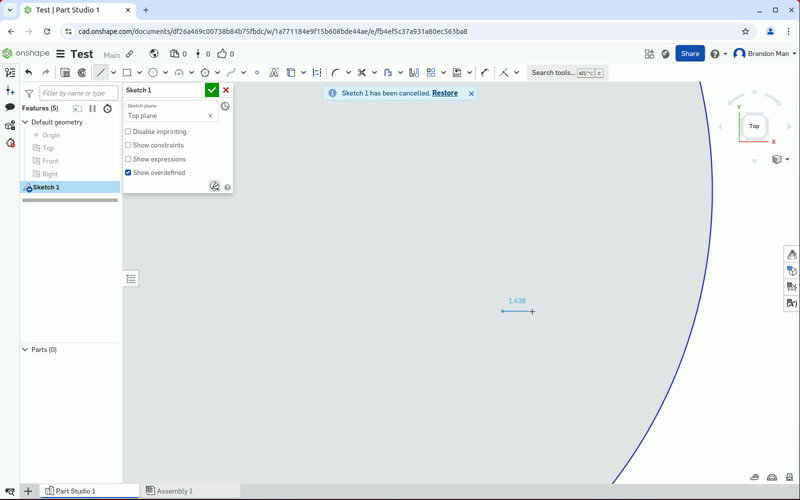
scroll(6)
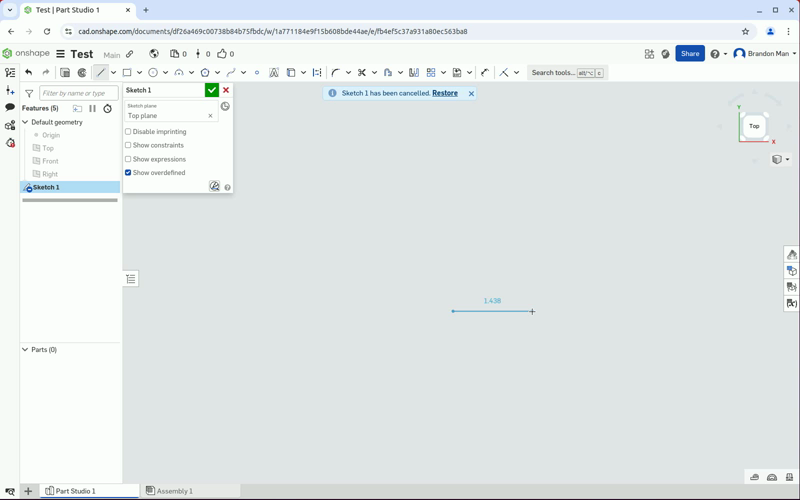
click(532, 311)
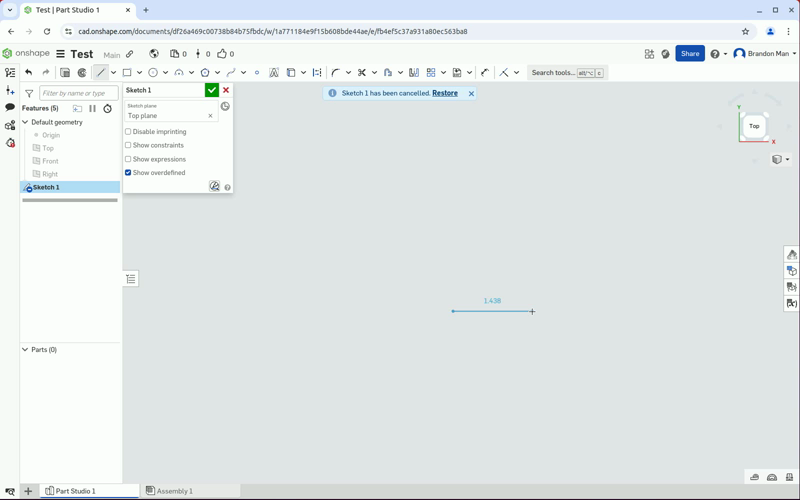
scroll(-6)
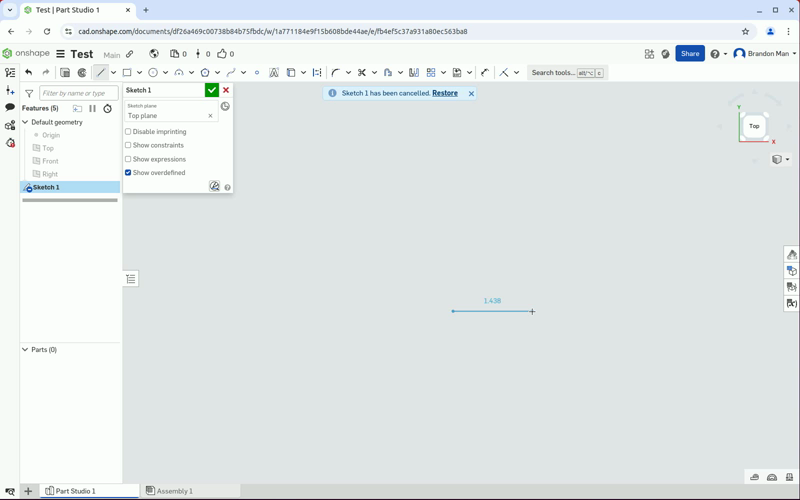
scroll(-6)
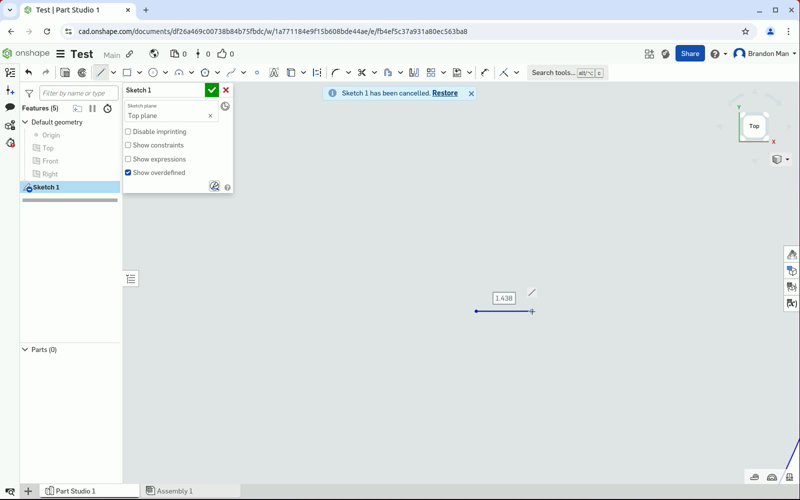
scroll(-6)
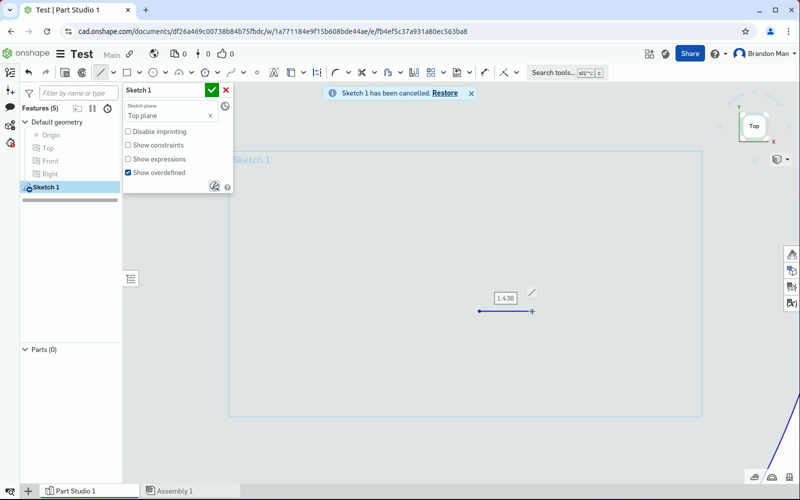
scroll(-6)
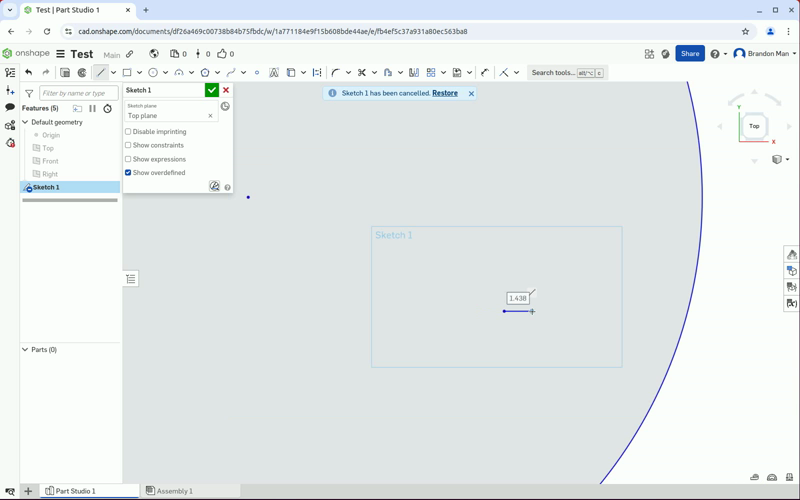
scroll(-6)
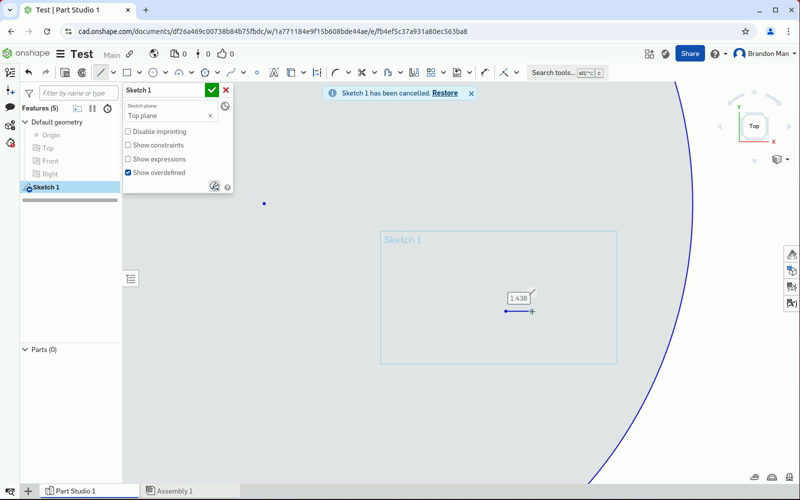
scroll(-6)
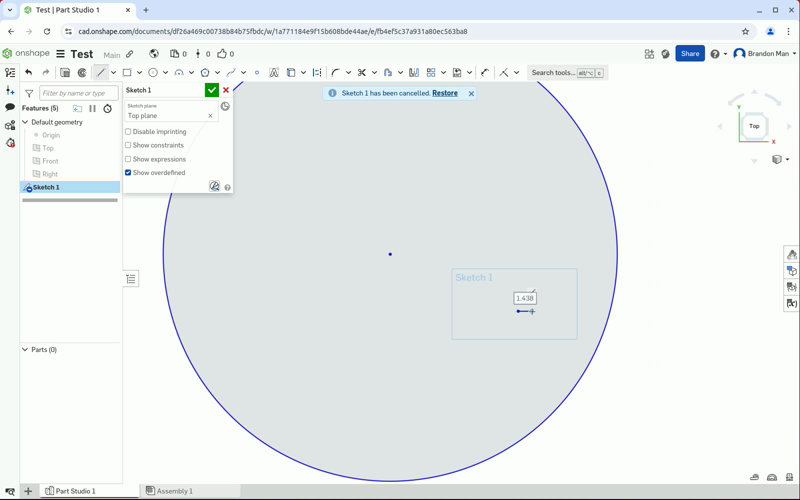
scroll(-6)
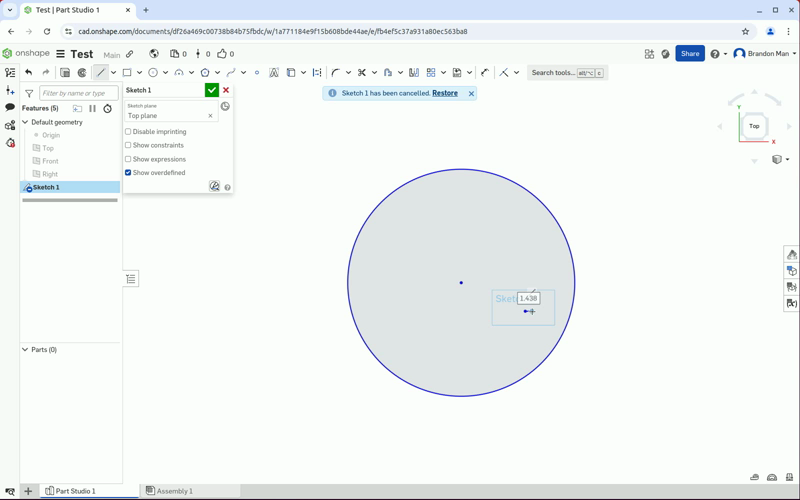
key_up(shift)
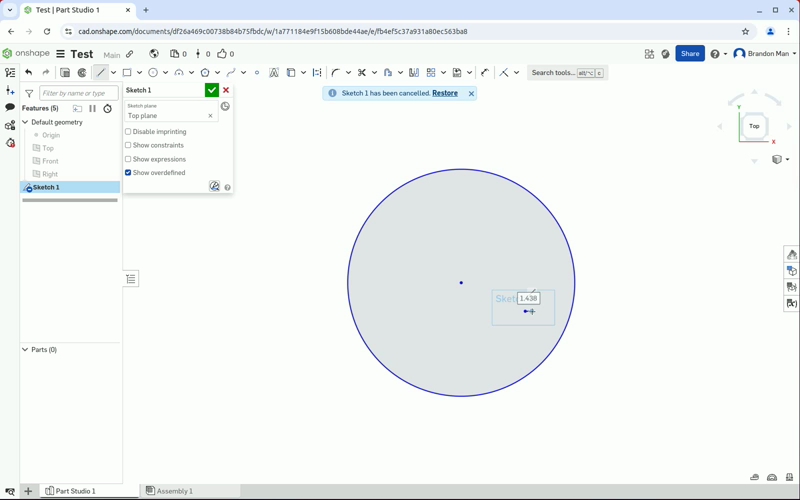
key_down(shift)
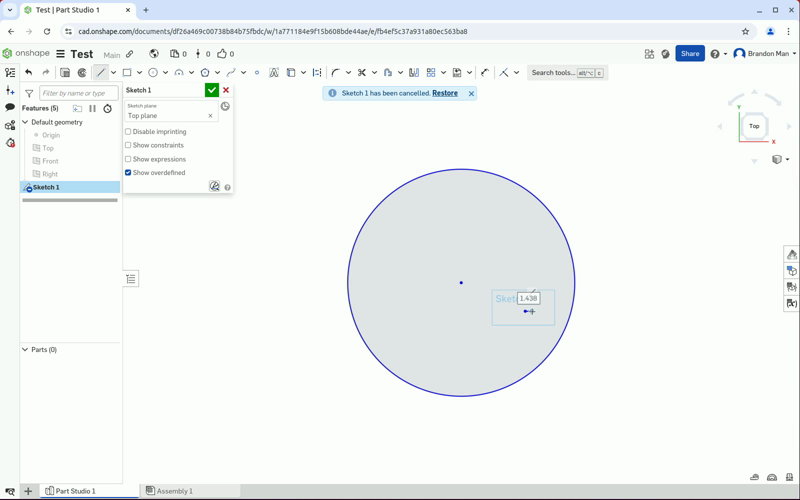
mouse_move(562, 311)
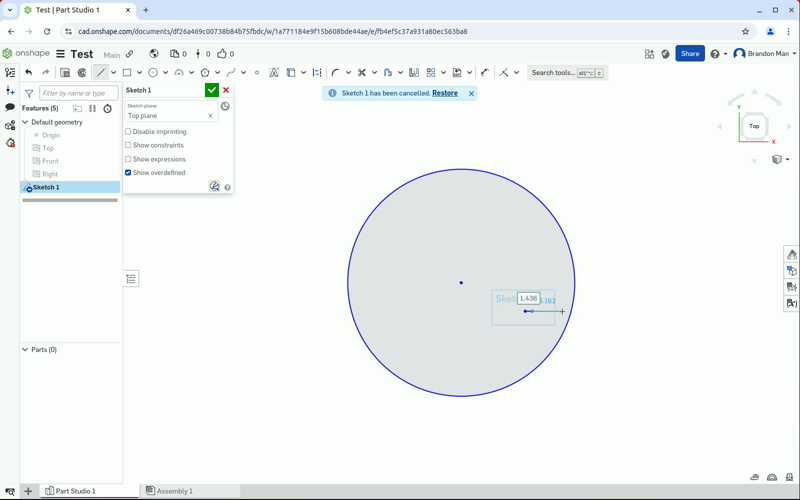
mouse_move(532, 282)
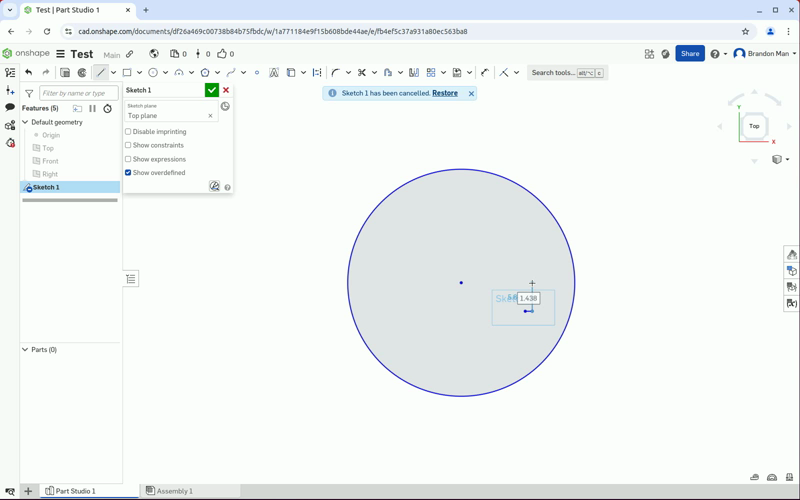
click(532, 282)
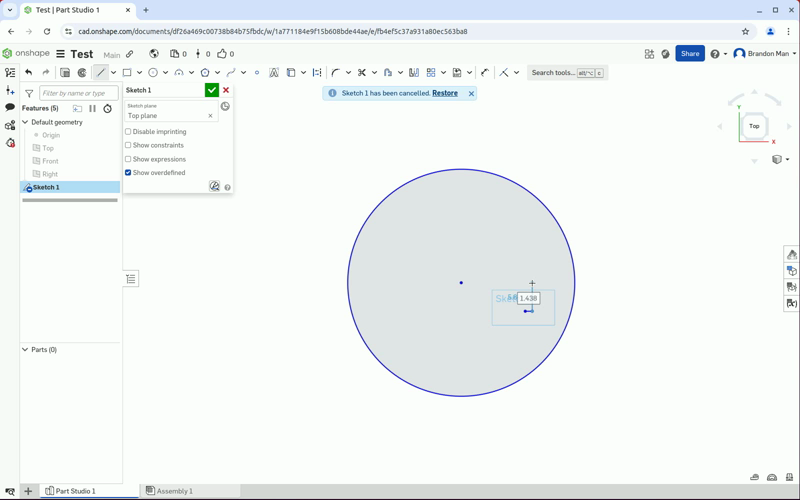
key_up(shift)
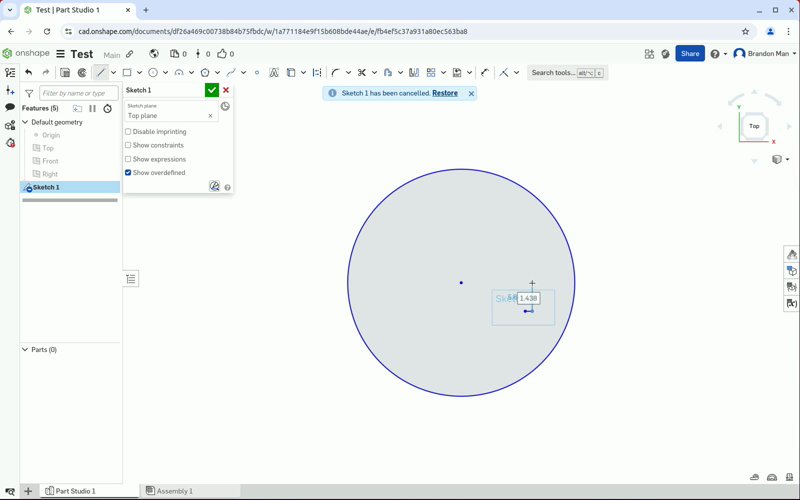
key(esc)
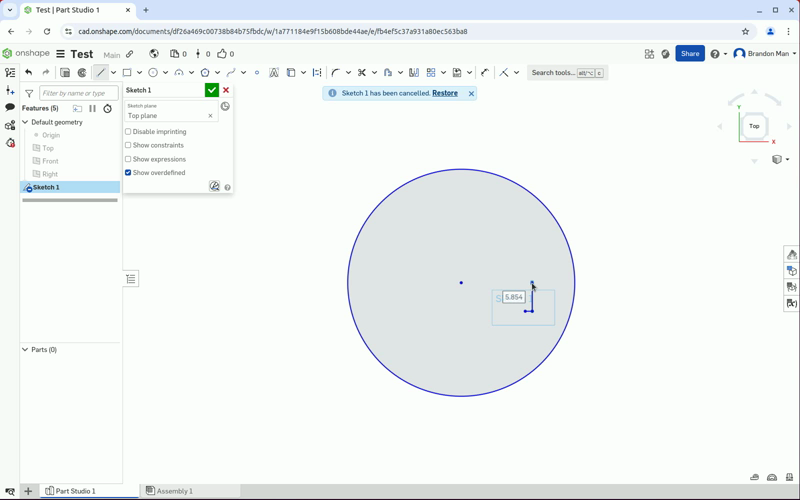
key(a)
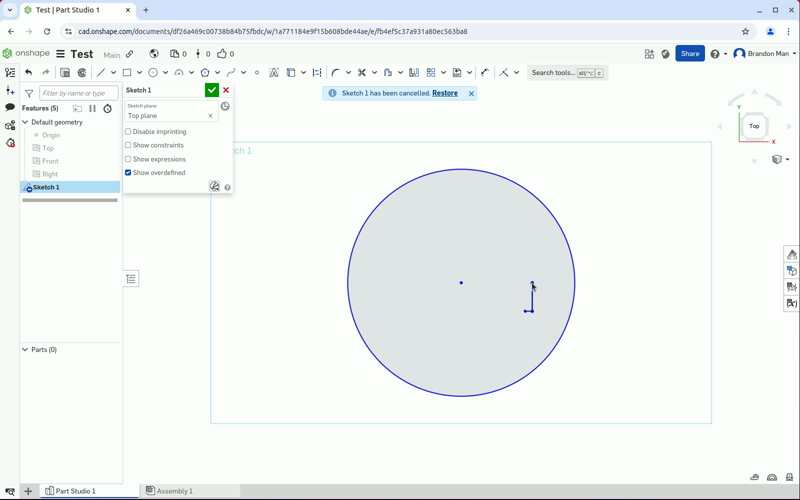
mouse_move(532, 282)
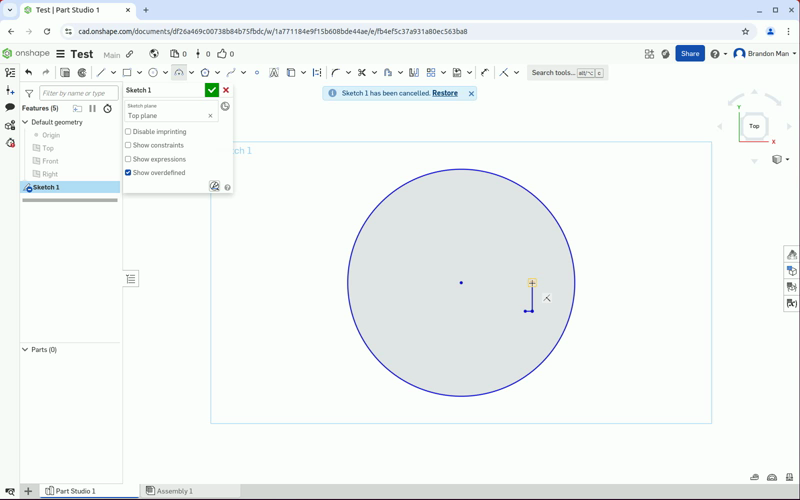
click(532, 282)
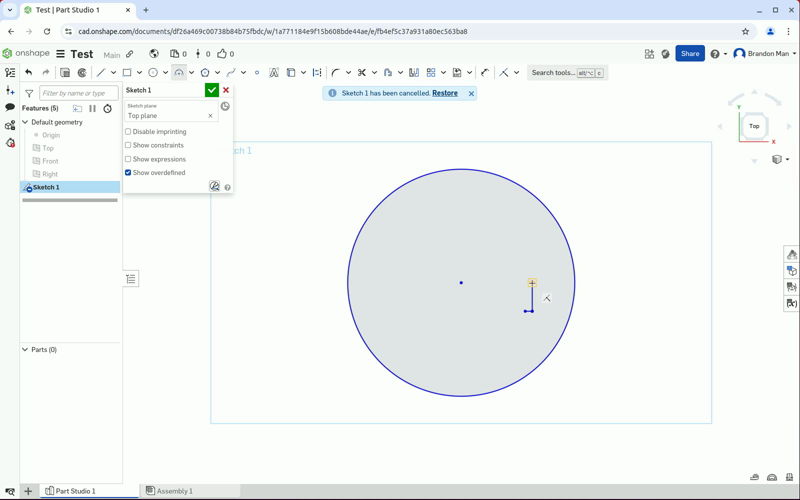
mouse_move(525, 311)
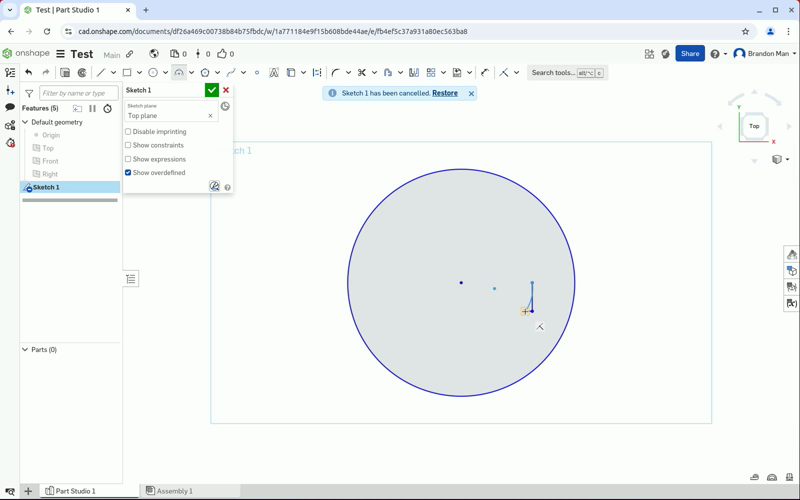
click(525, 311)
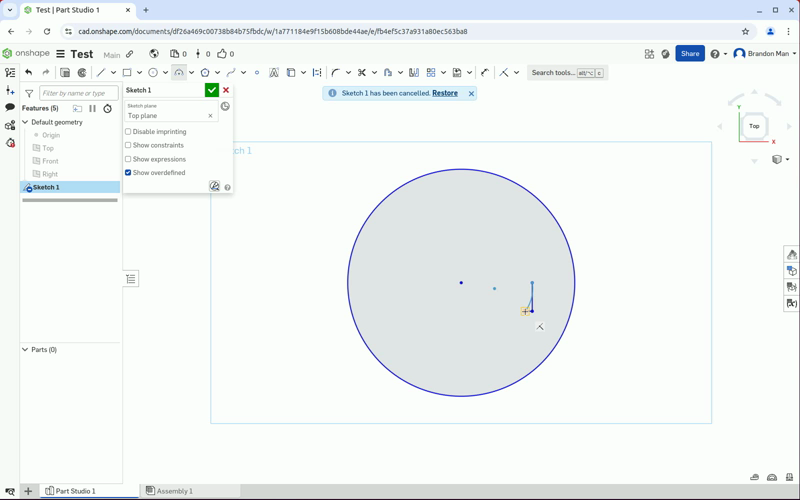
key_down(shift)
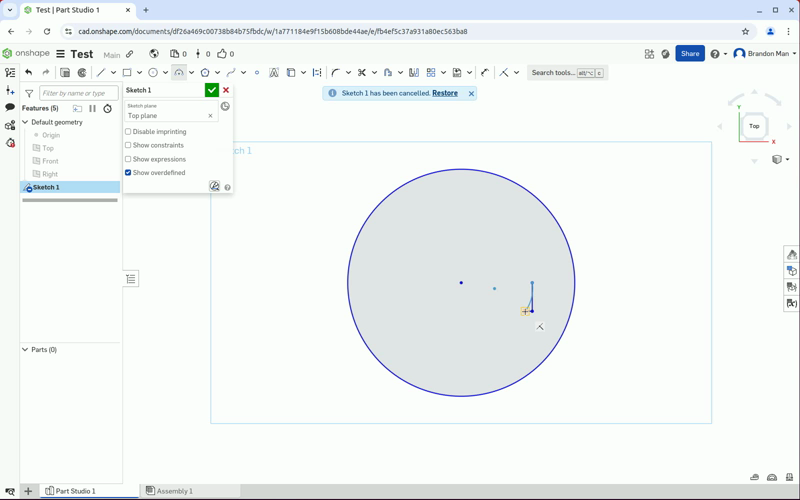
mouse_move(393, 263)
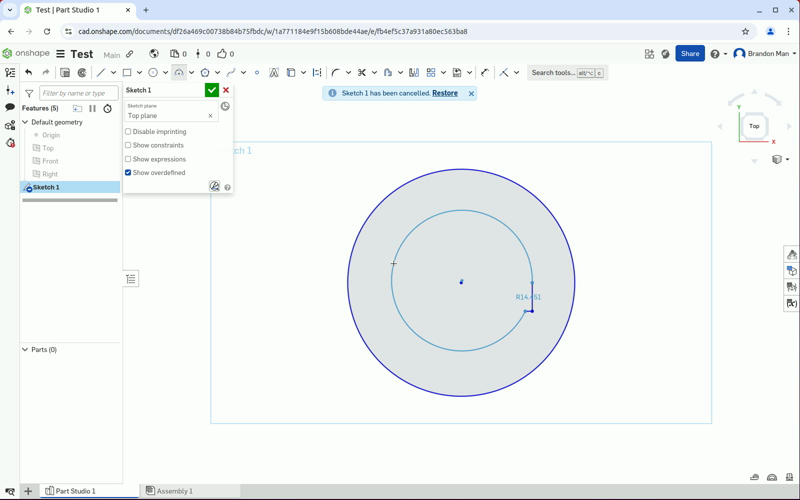
click(393, 263)
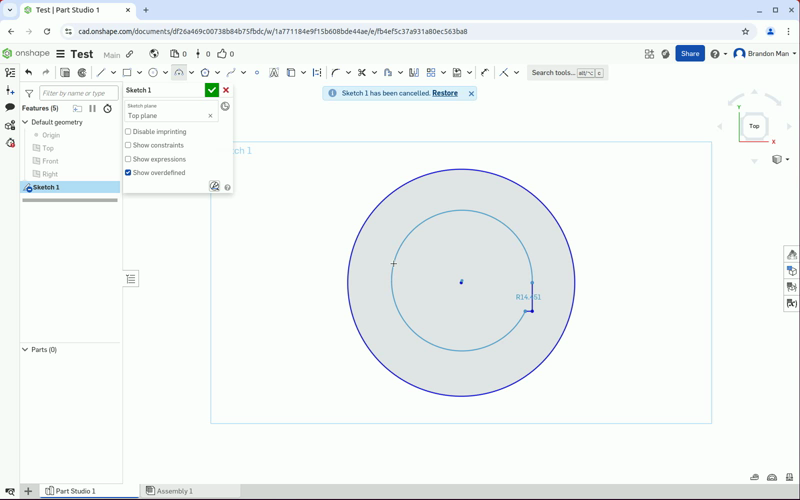
key_up(shift)
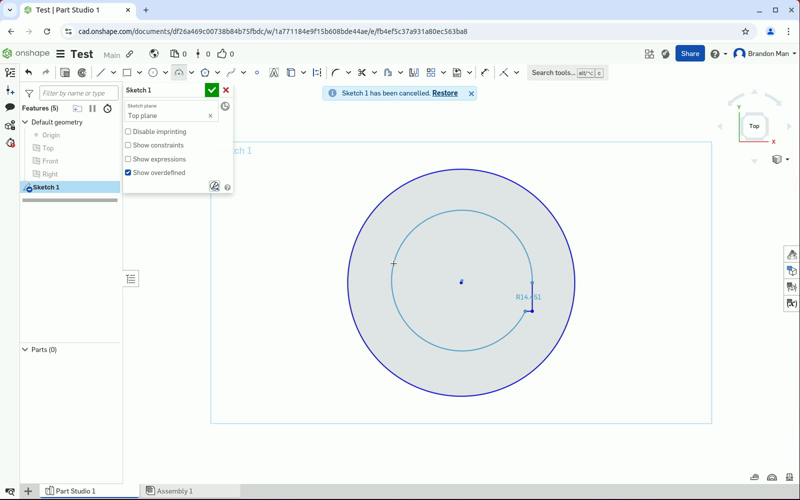
key(esc)
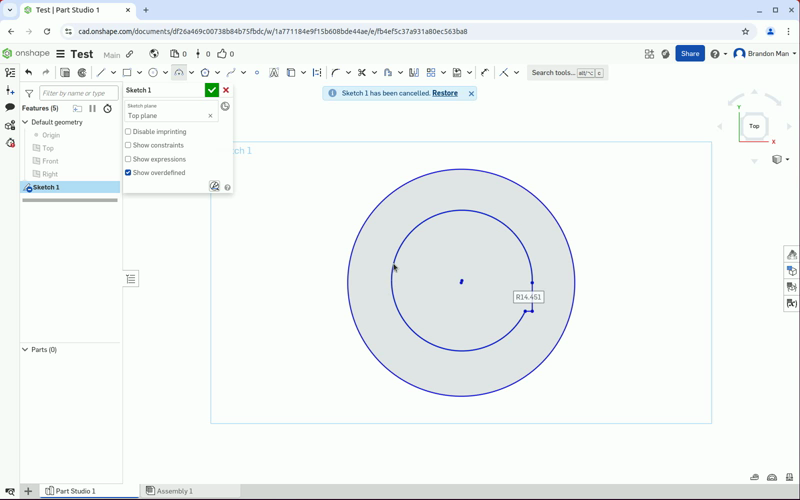
mouse_move(369, 256)
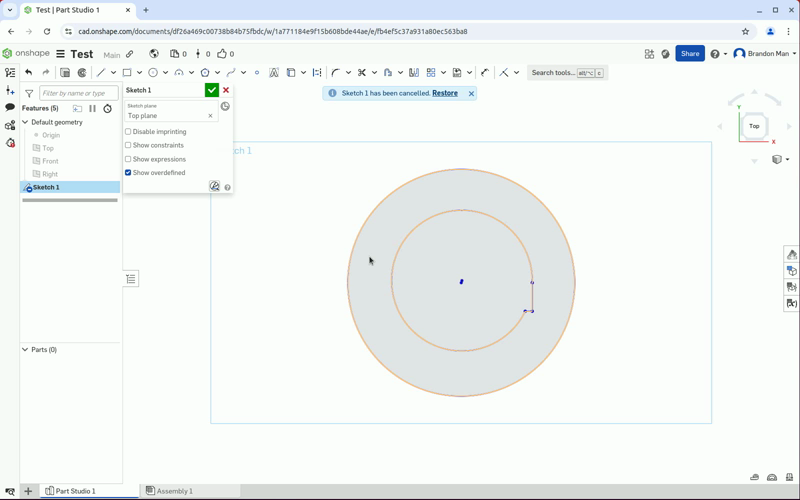
click(369, 256)
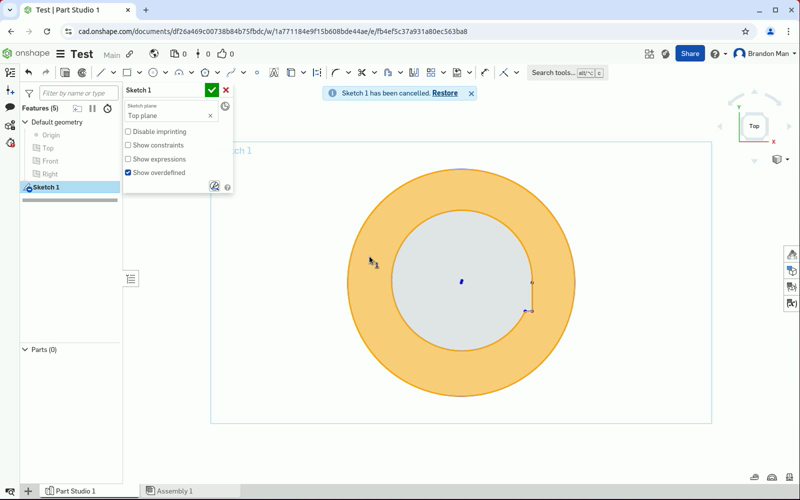
mouse_move(73, 352)
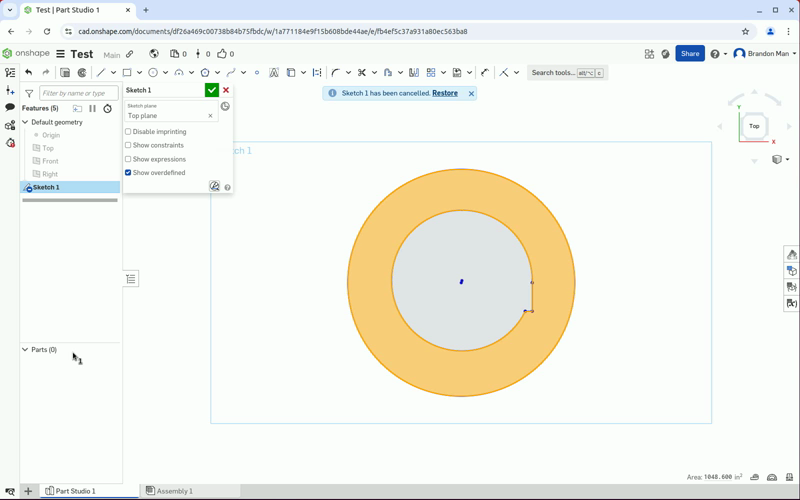
key(shift+y)
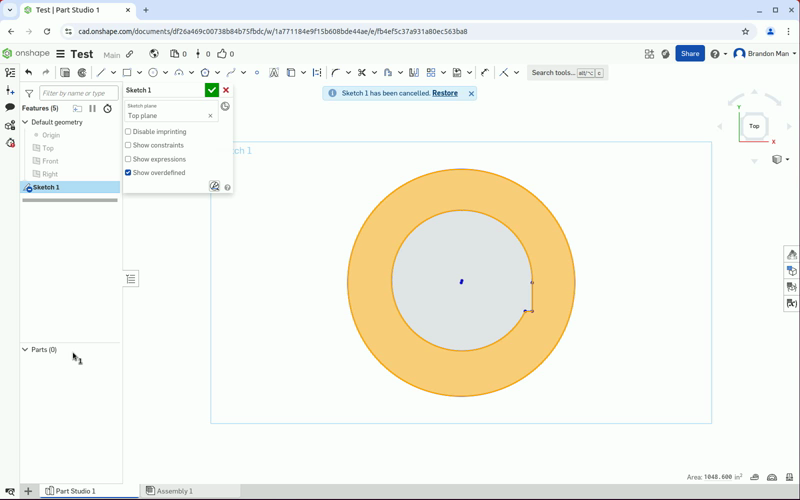
key(shift+e)
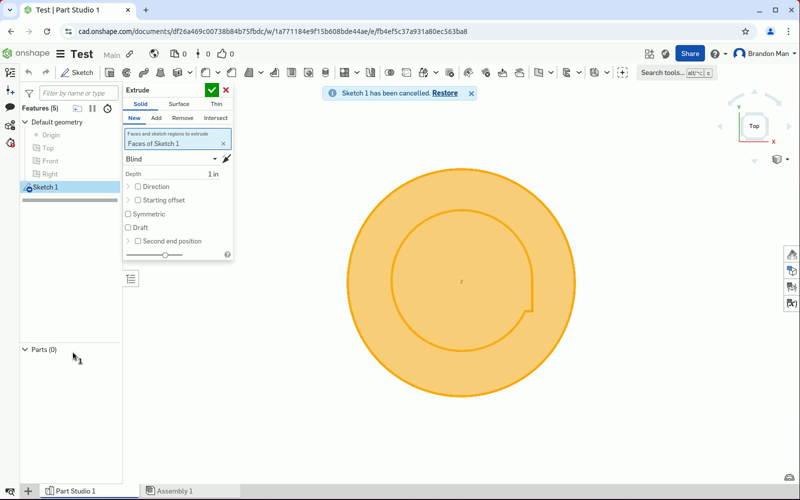
mouse_move(143, 106)
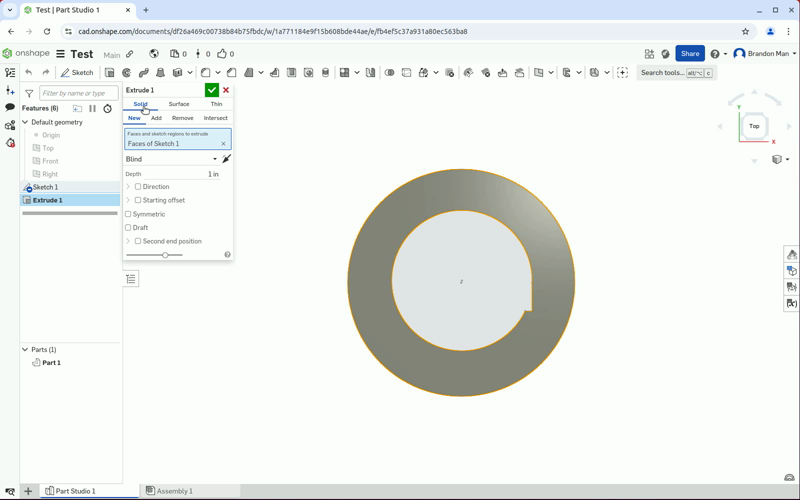
click(143, 106)
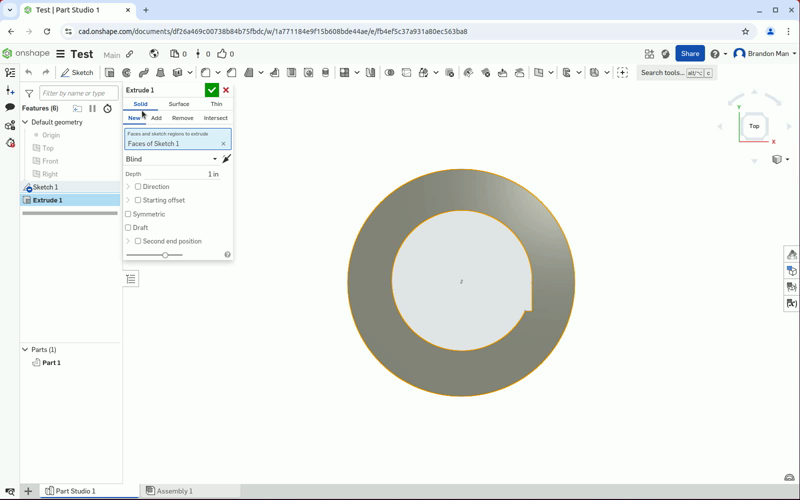
mouse_move(137, 120)
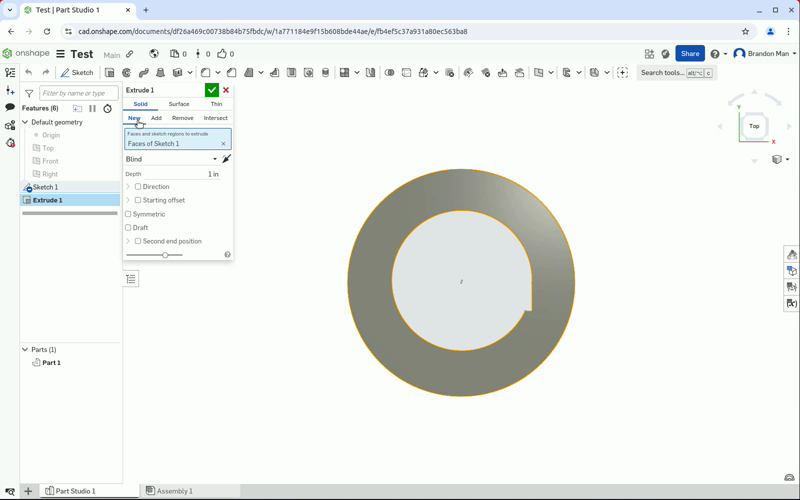
click(137, 120)
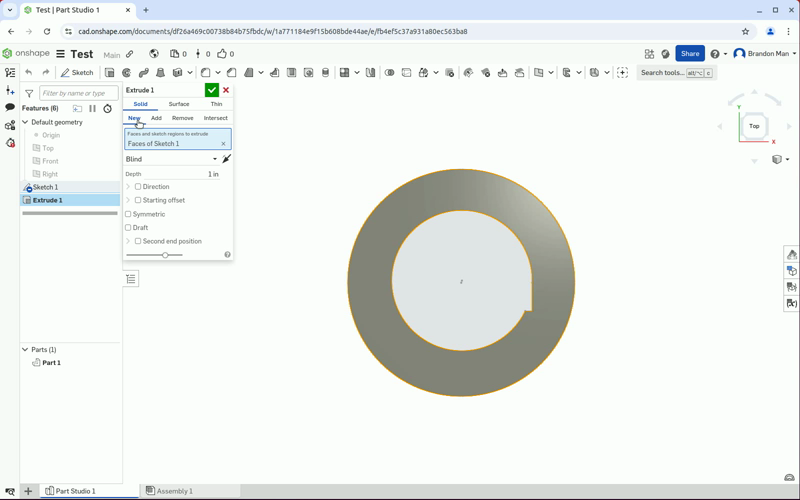
key(tab, 4)
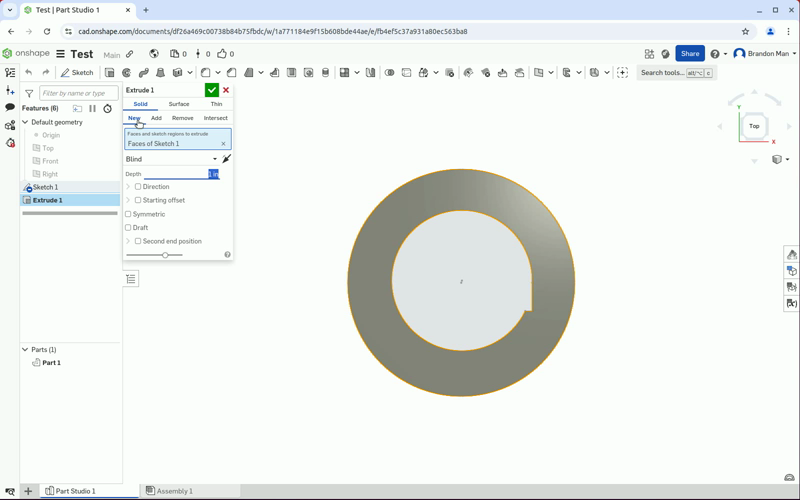
text(0.722)
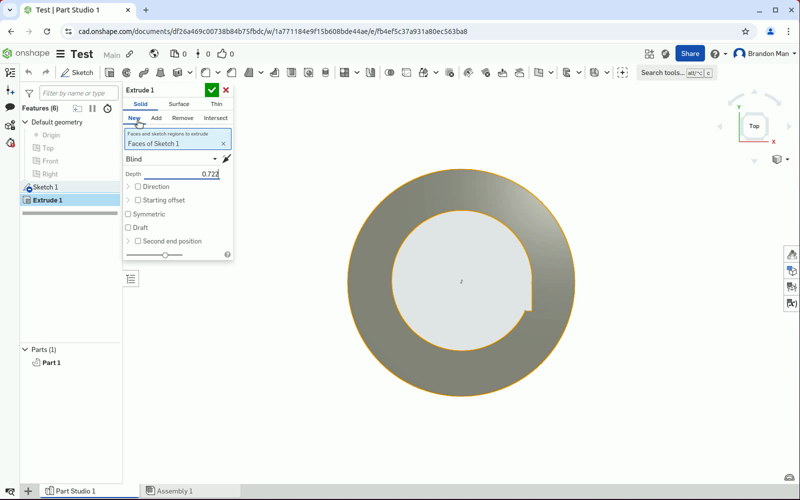
key(enter)
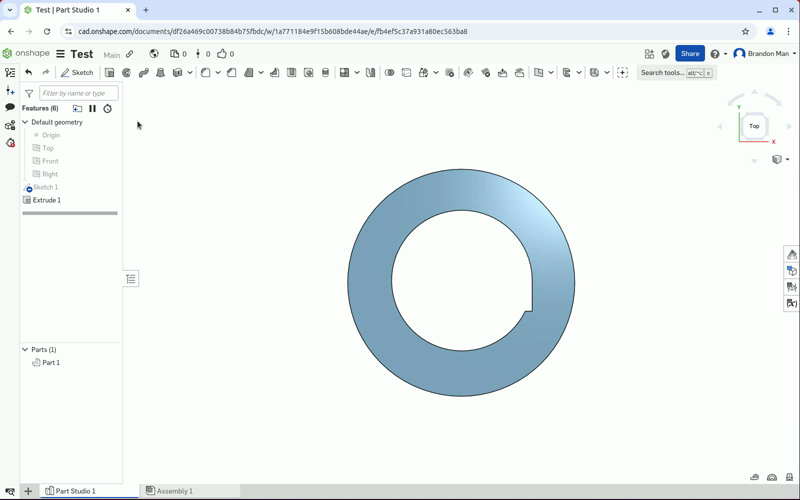
key(shift+h)
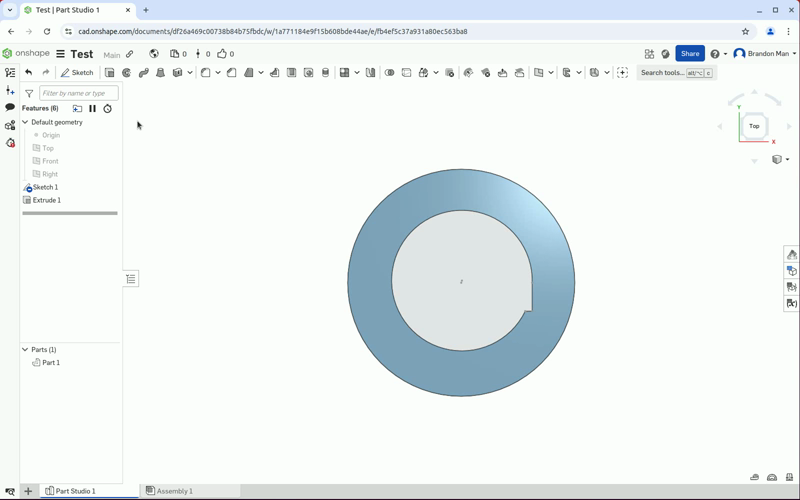
key(shift+h)
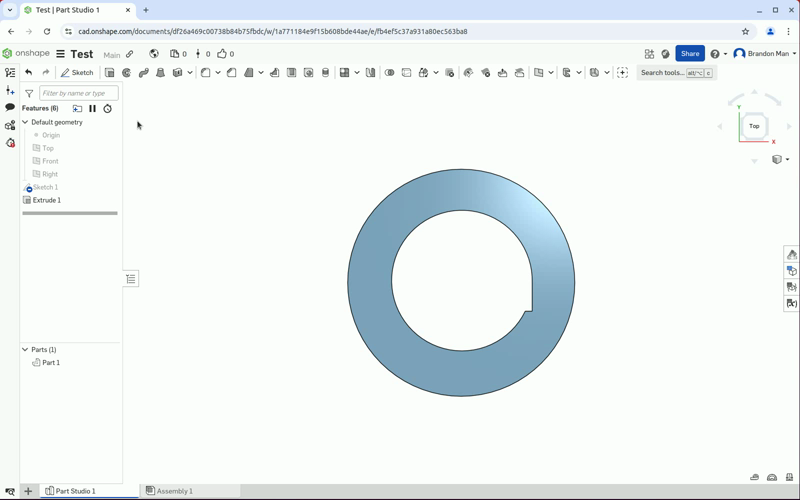
mouse_move(73, 189)
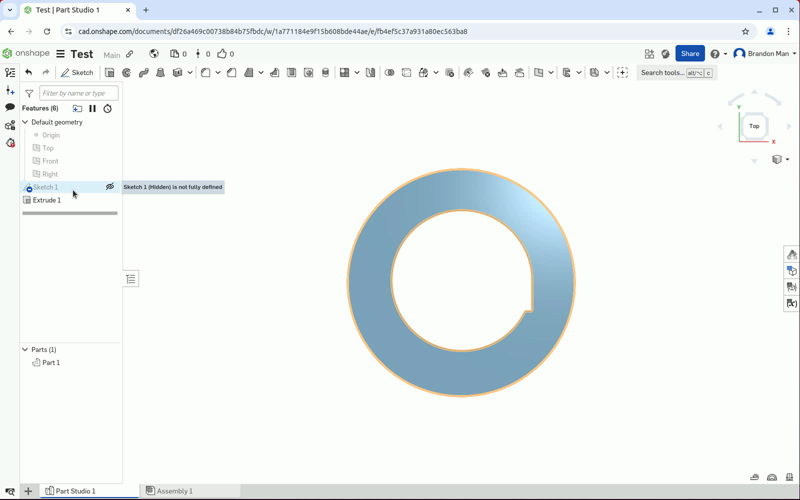
click(73, 189)
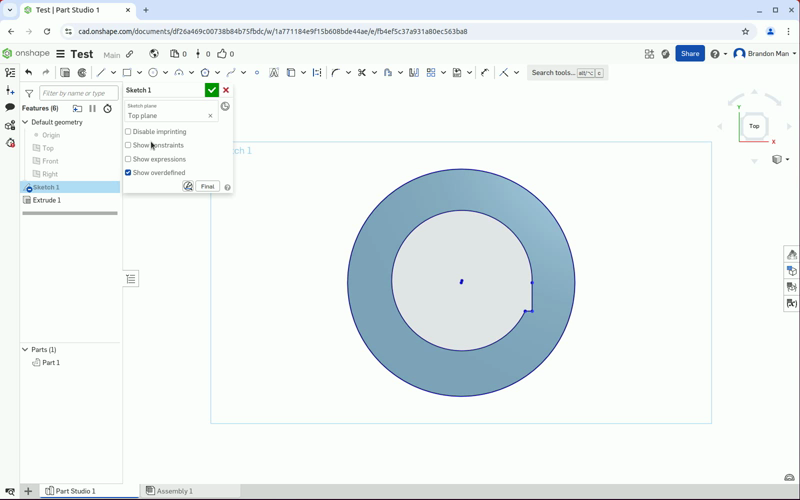
mouse_move(229, 92)
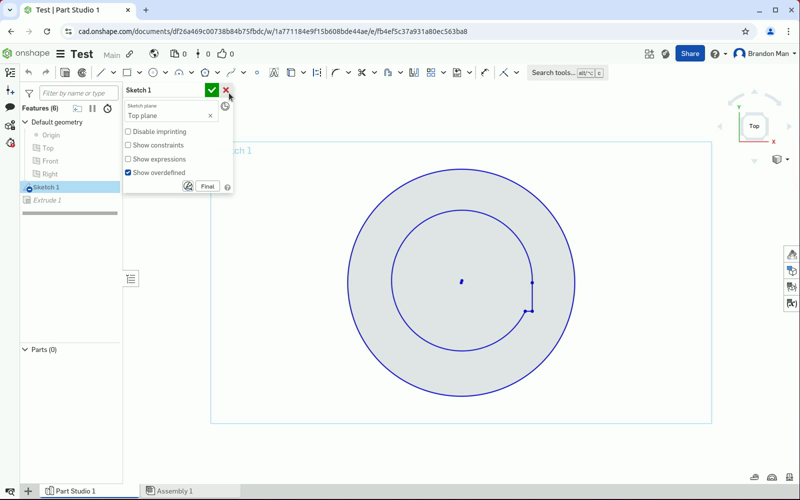
click(229, 92)
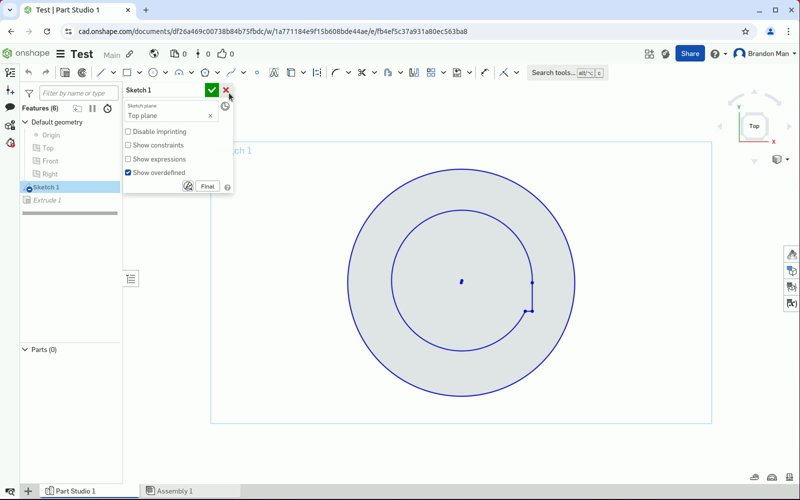
key(shift+s)
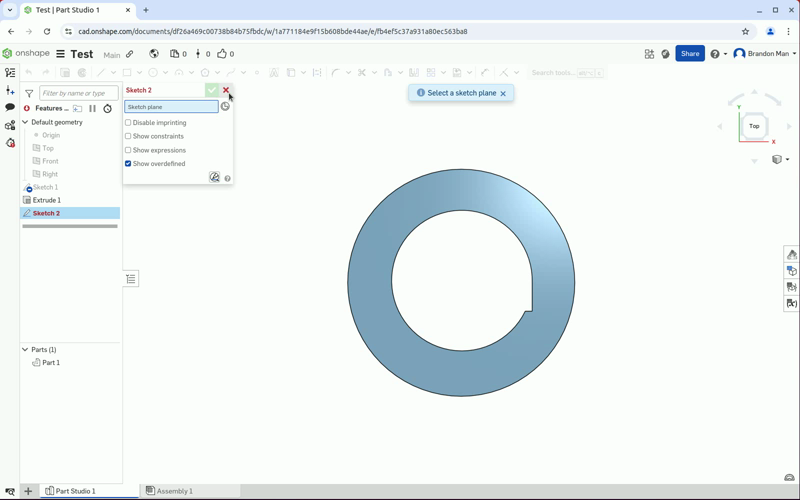
mouse_move(73, 150)
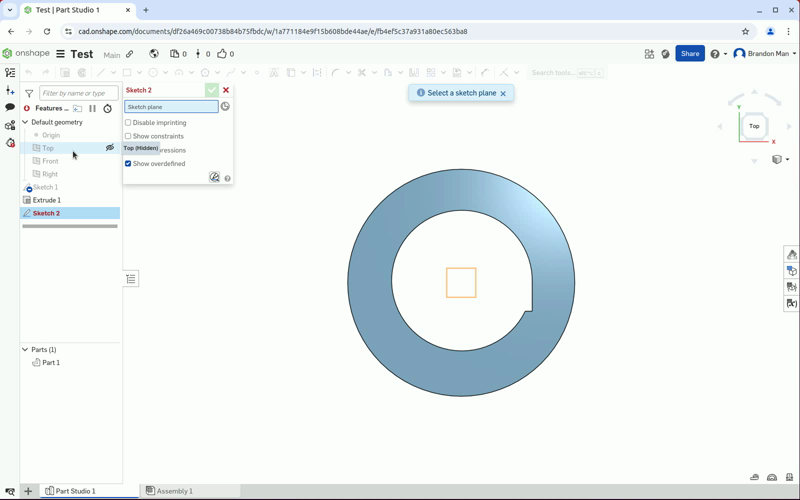
click(73, 150)
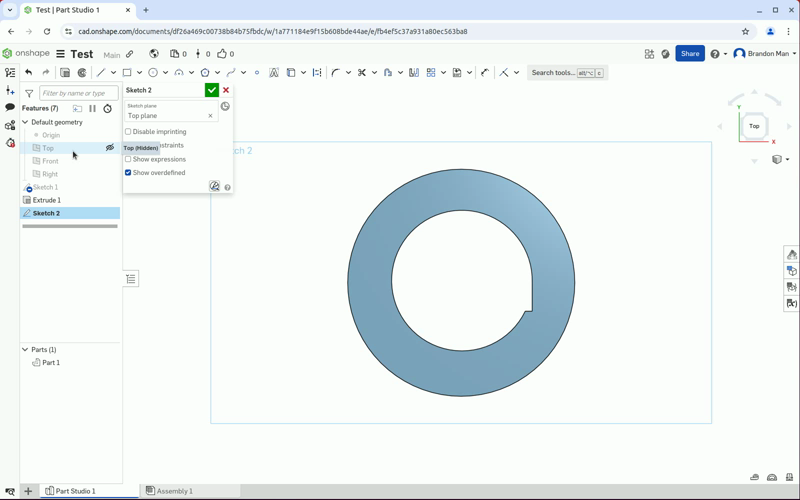
mouse_move(73, 352)
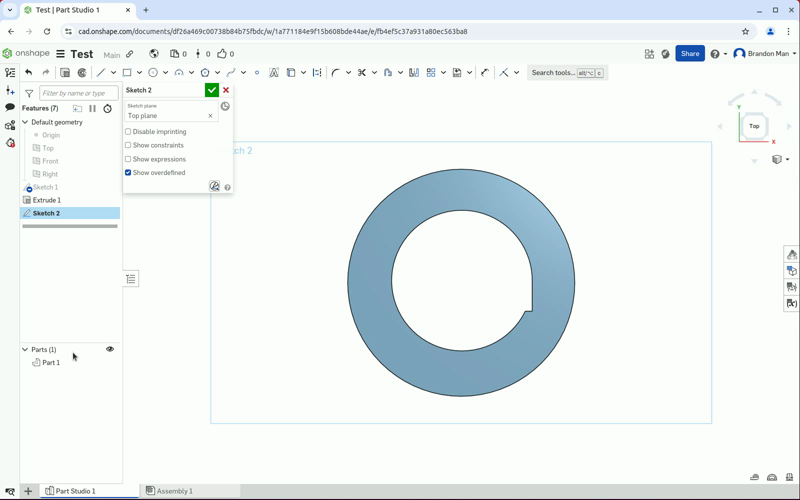
key(y)
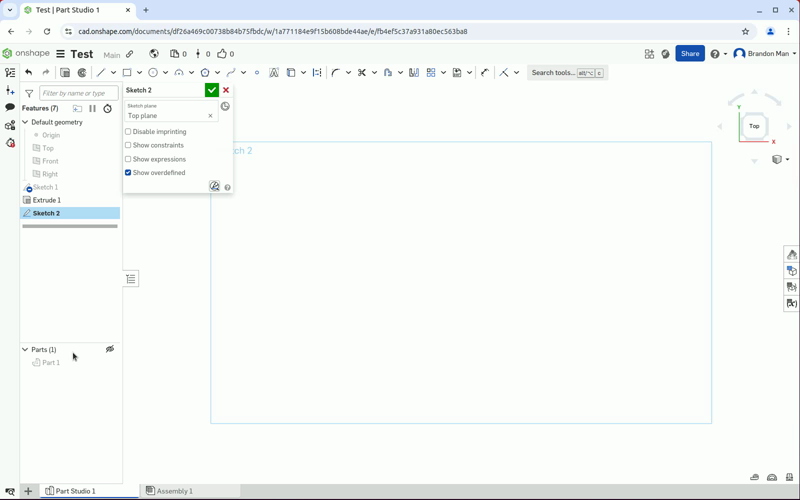
key(l)
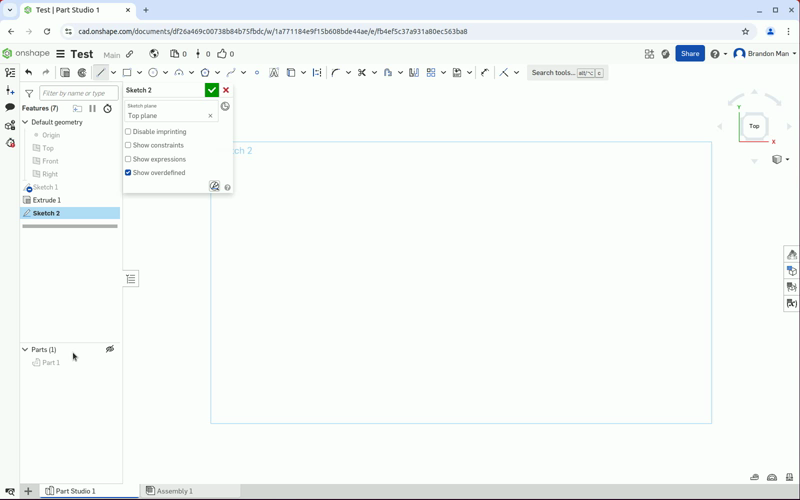
key_down(shift)
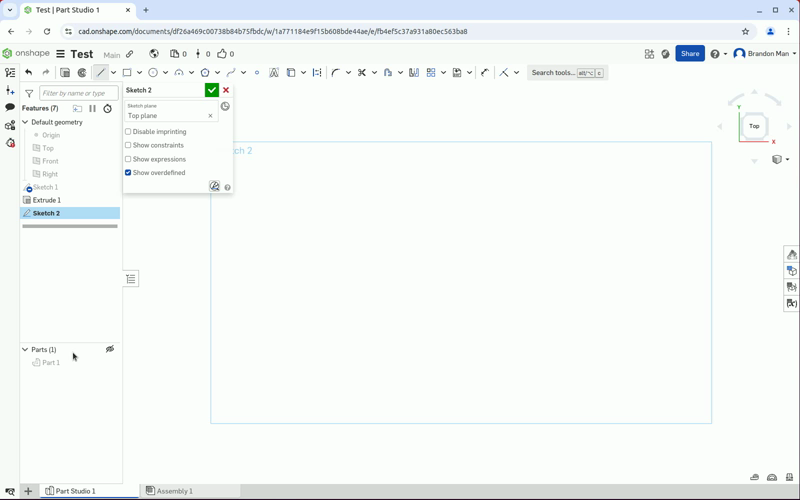
mouse_move(526, 311)
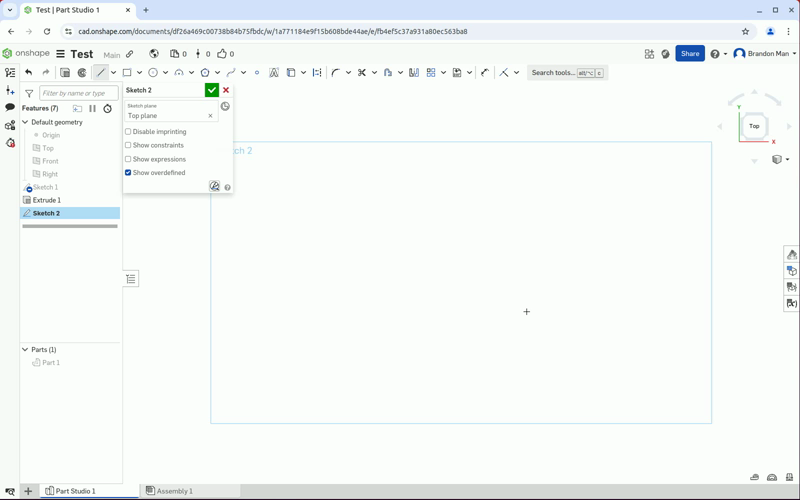
click(526, 311)
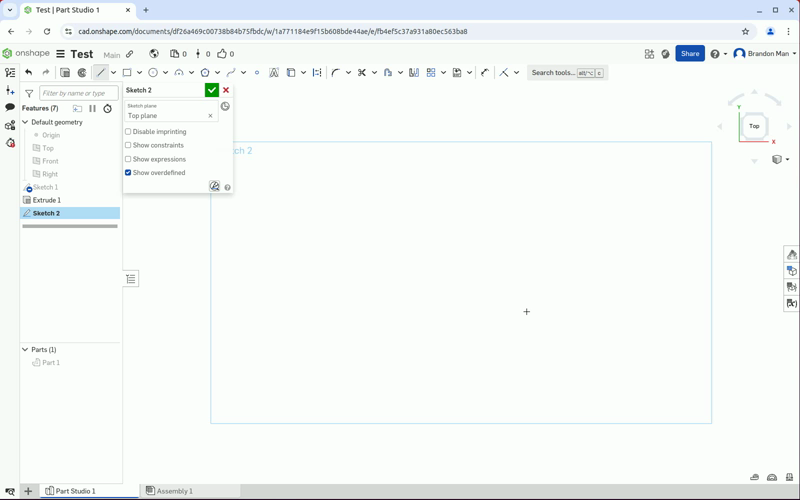
key_up(shift)
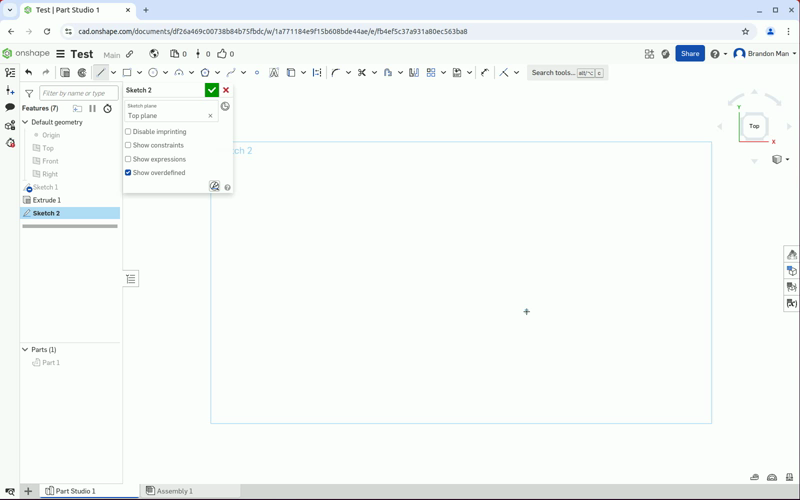
key_down(shift)
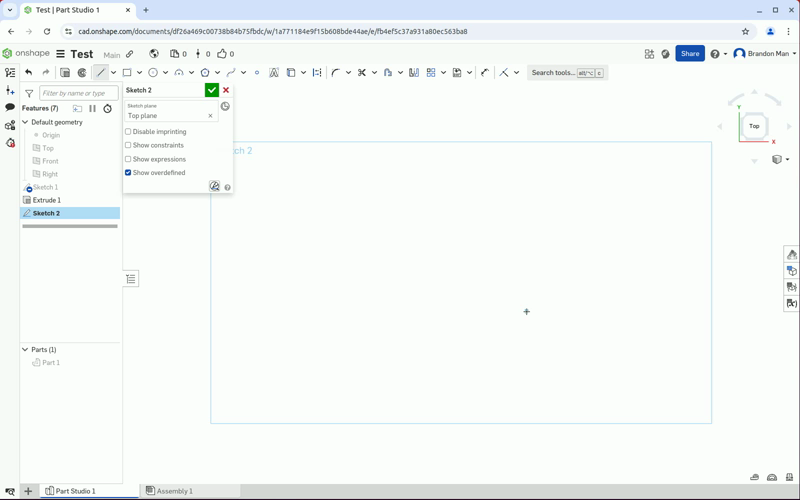
mouse_move(556, 311)
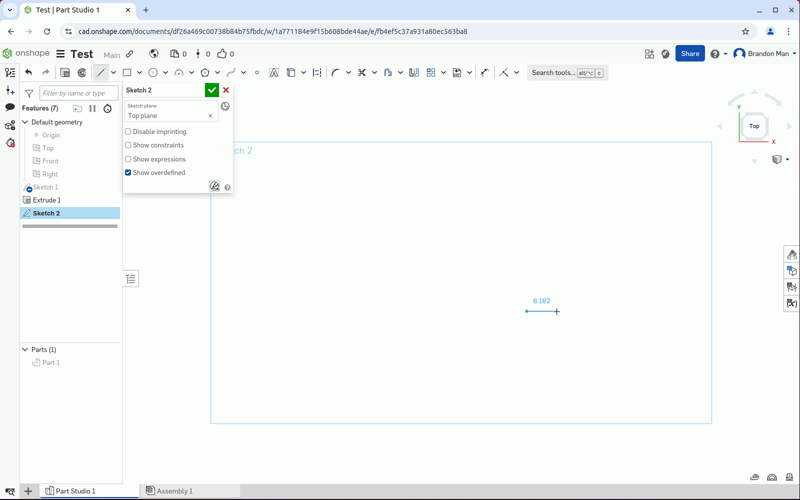
mouse_move(532, 311)
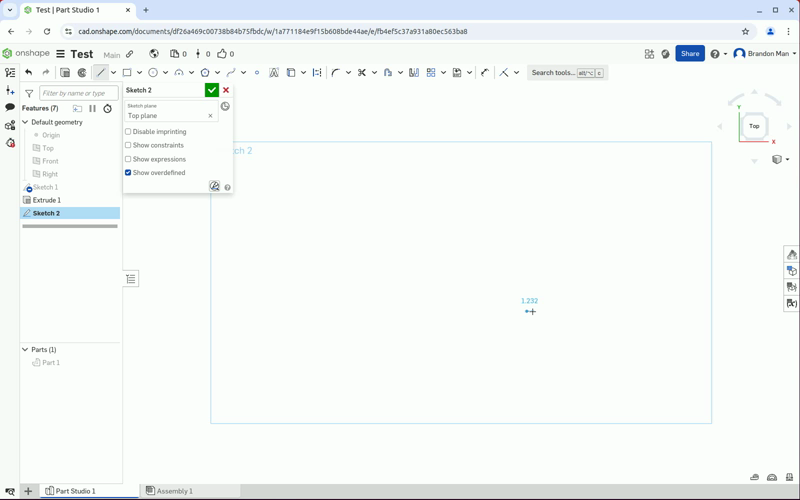
scroll(6)
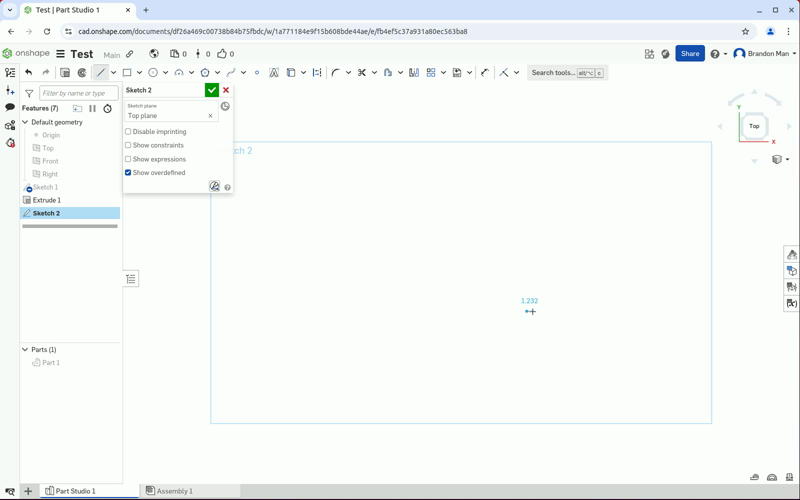
scroll(6)
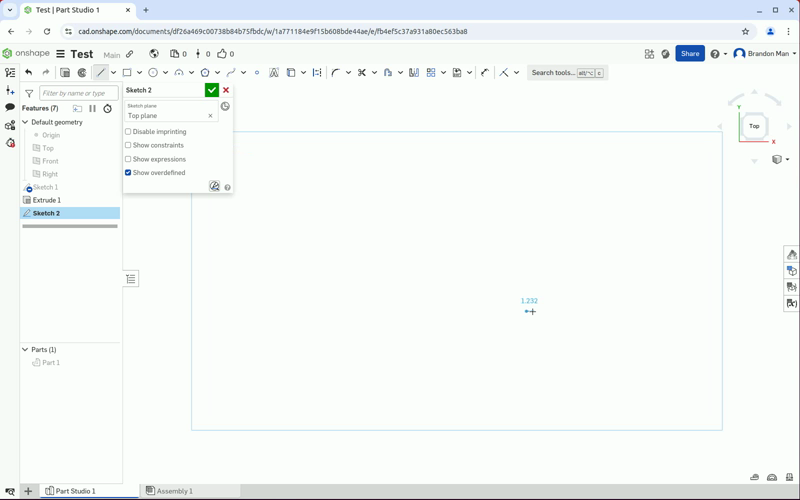
scroll(6)
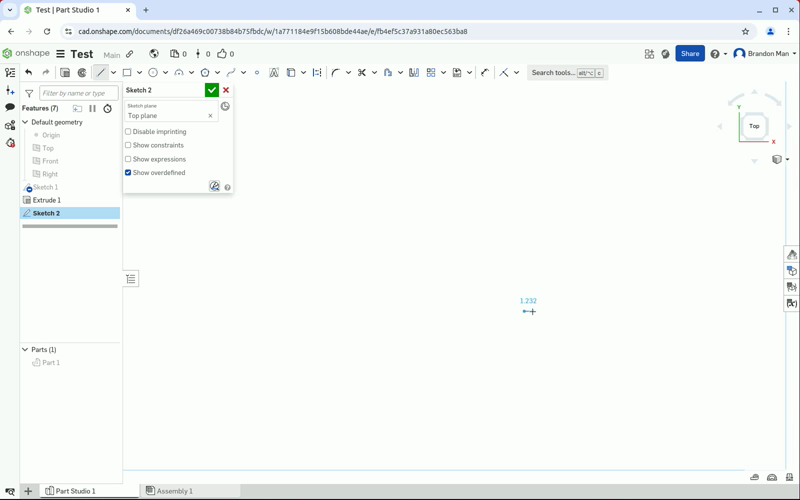
scroll(6)
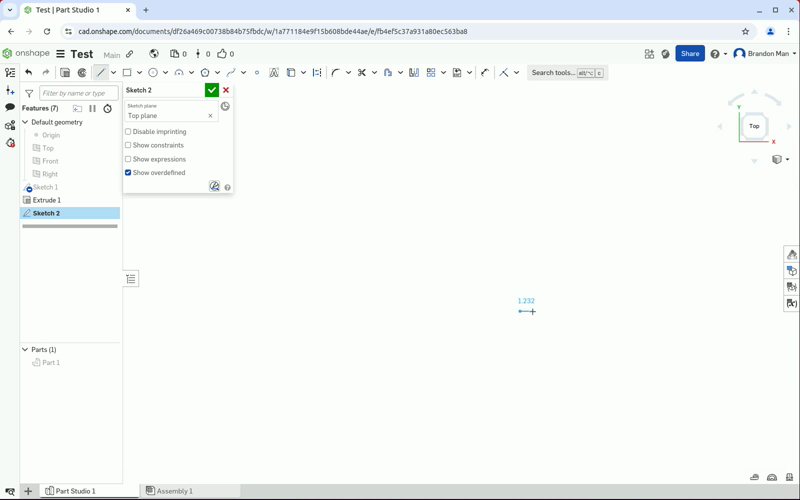
scroll(6)
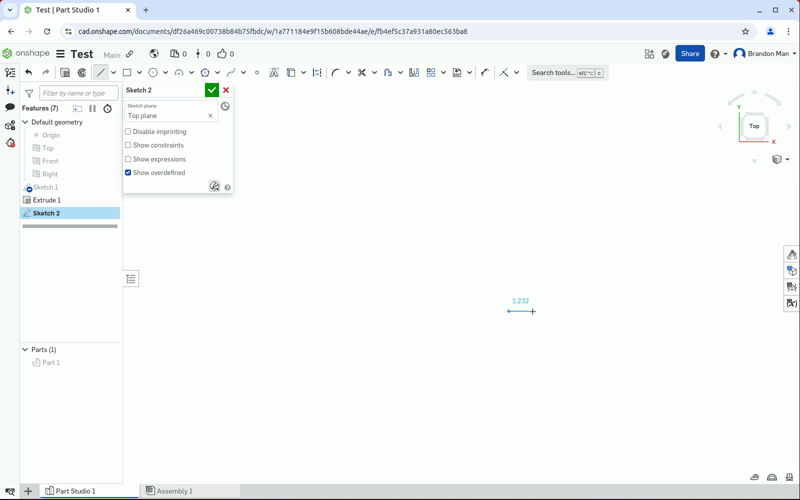
scroll(6)
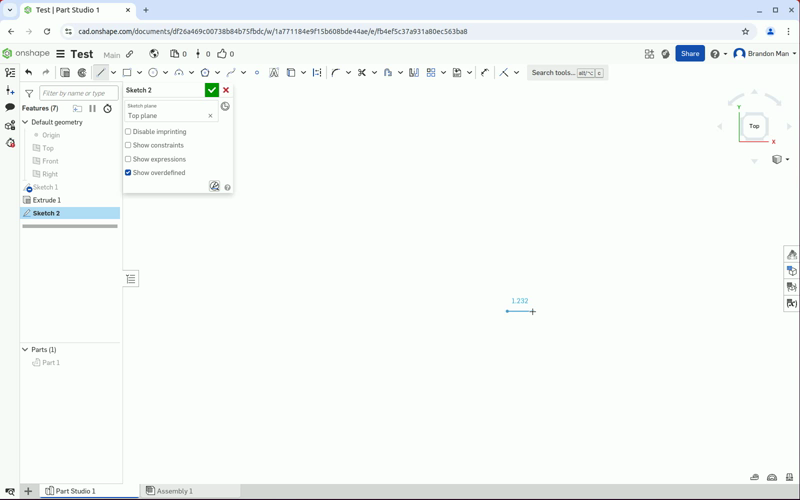
scroll(6)
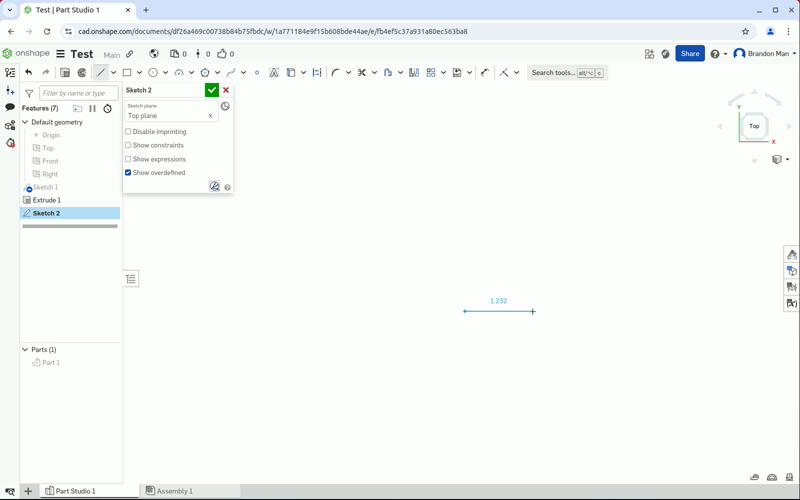
click(532, 311)
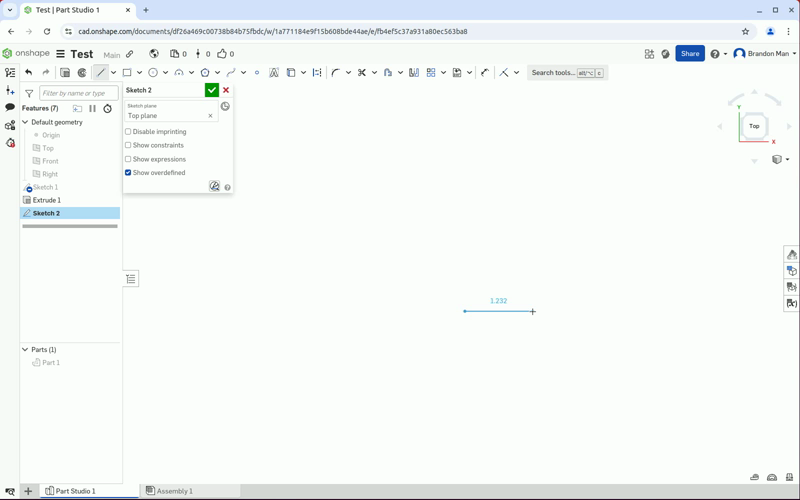
scroll(-6)
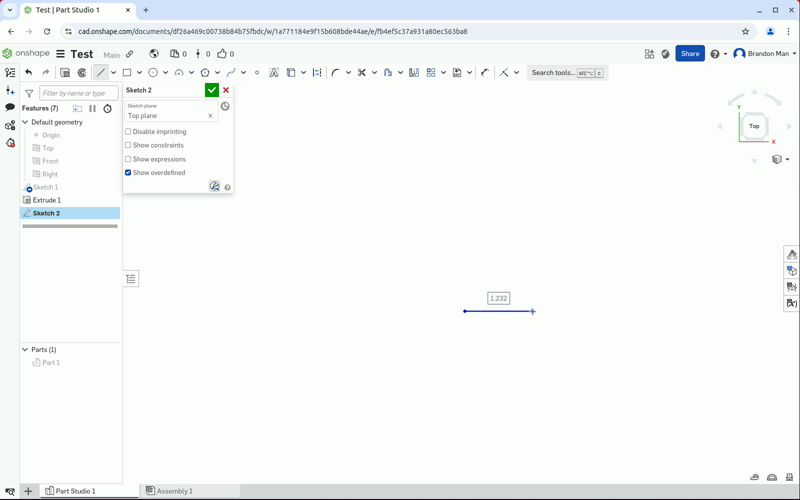
scroll(-6)
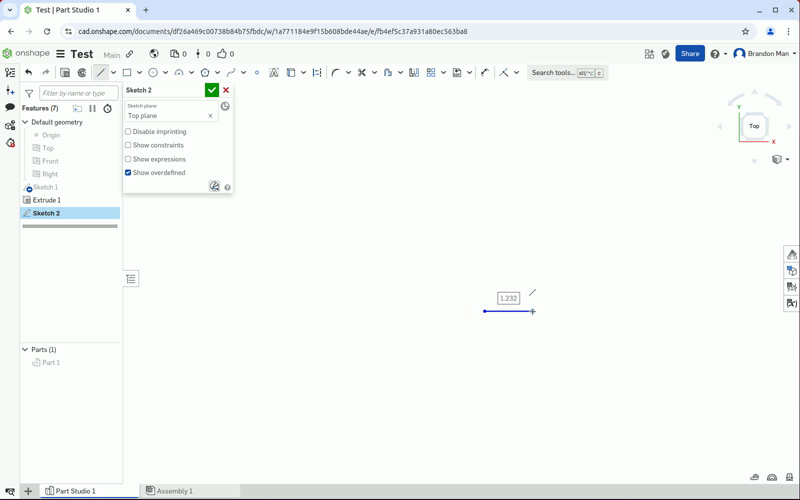
scroll(-6)
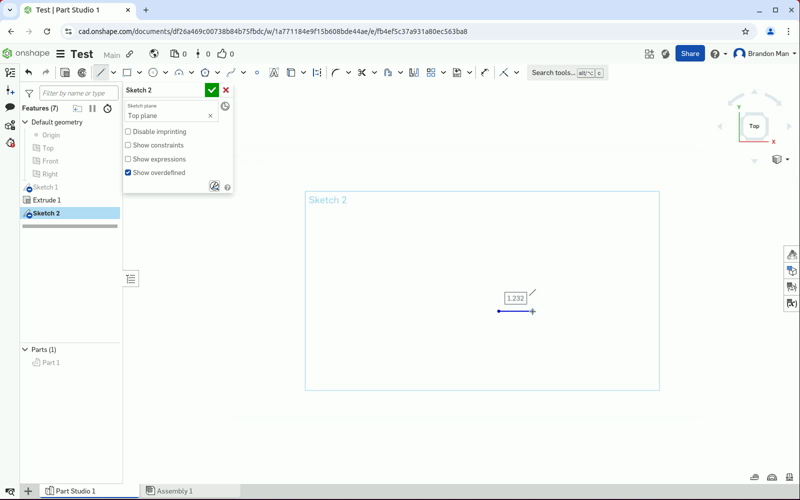
scroll(-6)
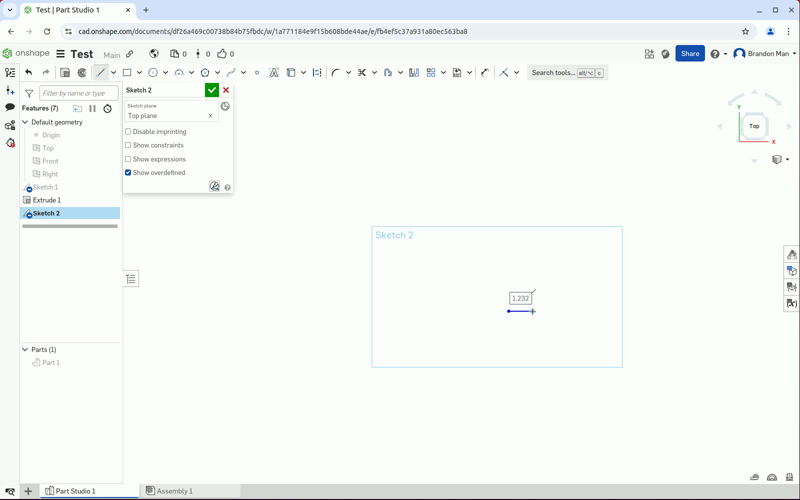
scroll(-6)
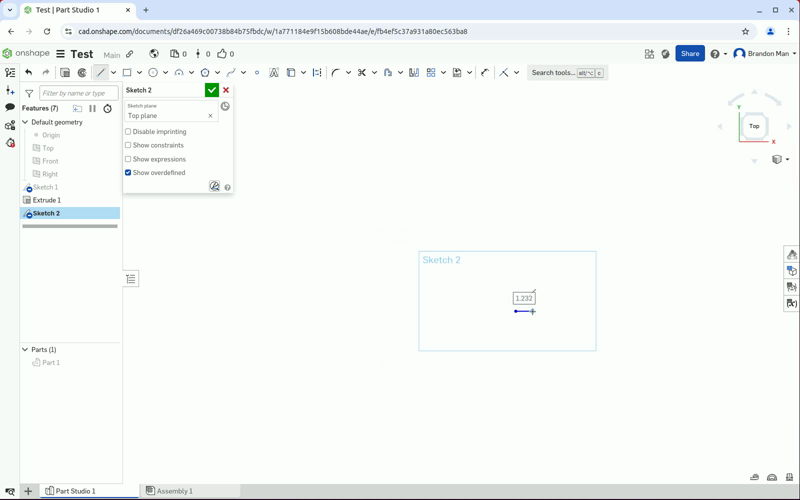
scroll(-6)
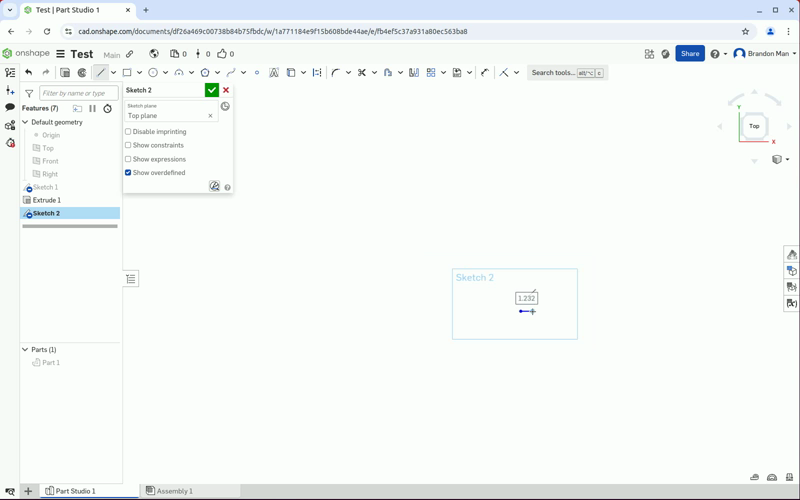
scroll(-6)
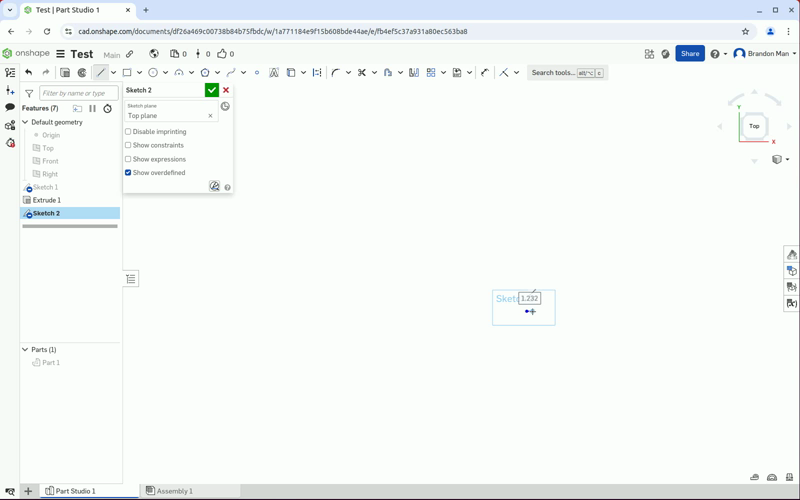
key_up(shift)
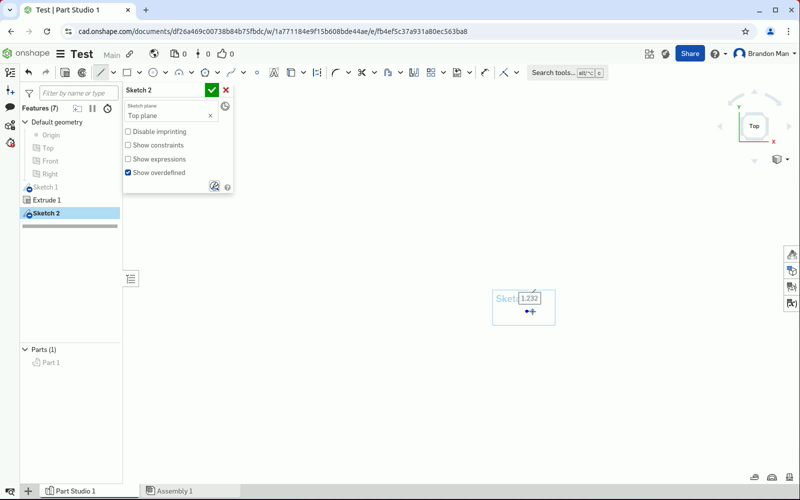
key_down(shift)
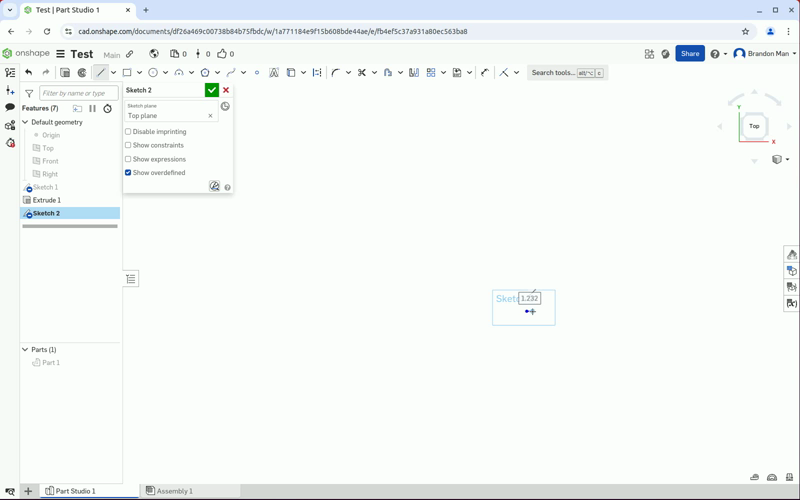
mouse_move(562, 311)
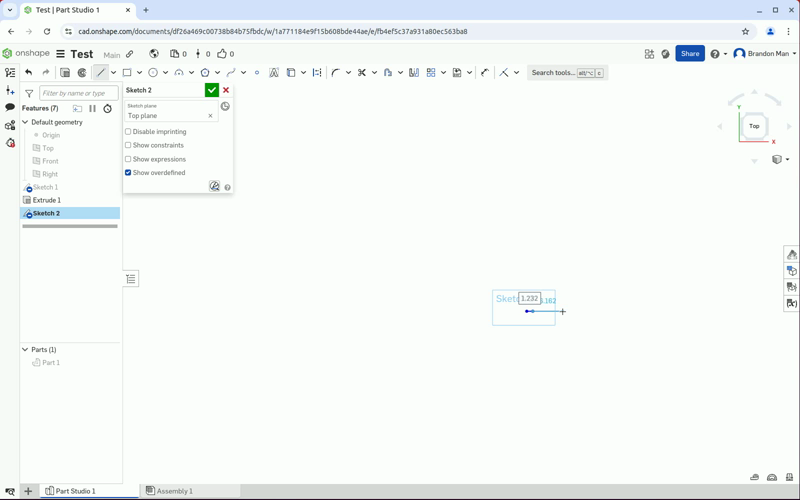
mouse_move(532, 282)
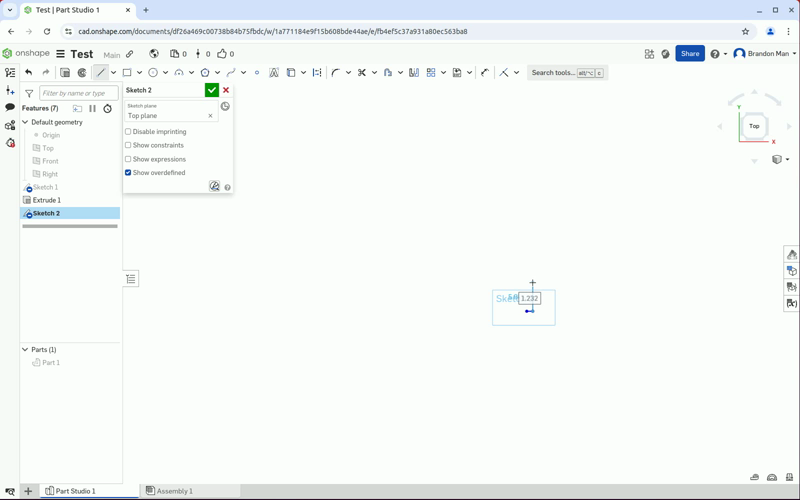
click(532, 282)
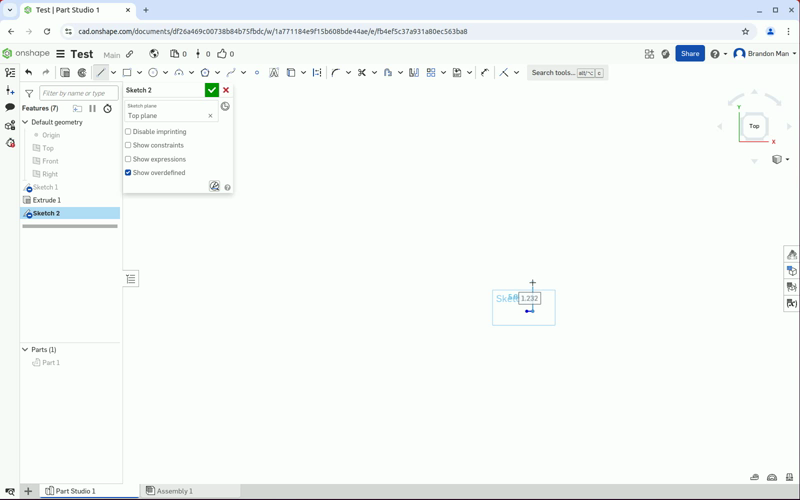
key_up(shift)
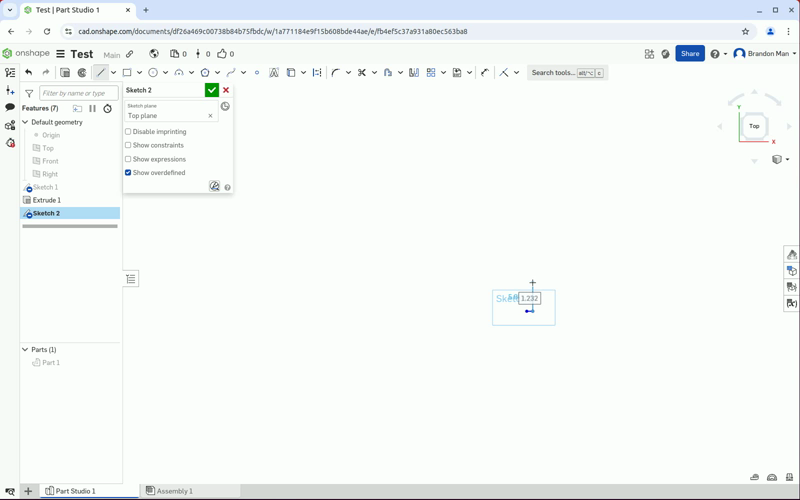
key(esc)
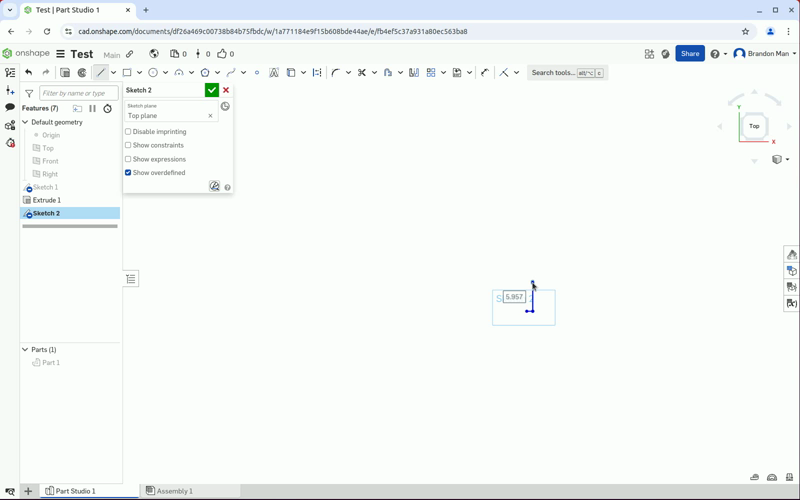
key(a)
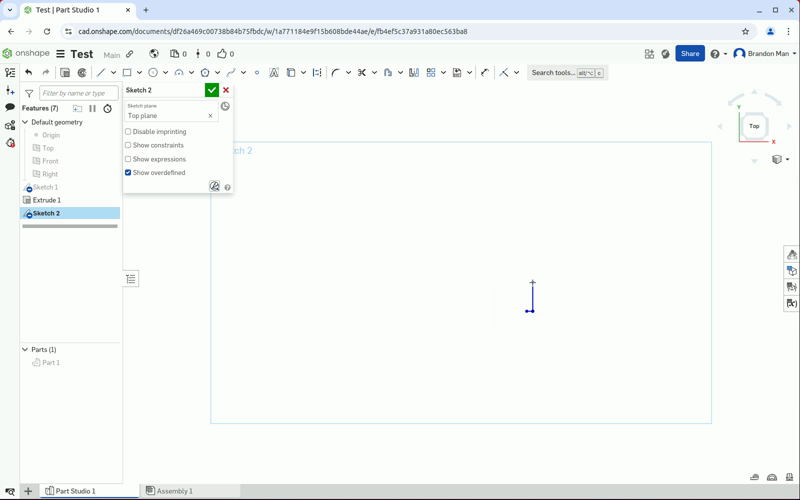
mouse_move(532, 282)
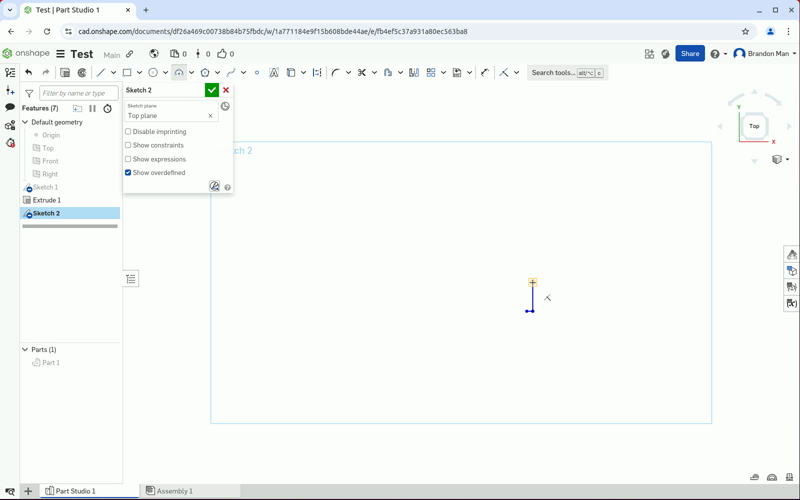
click(532, 282)
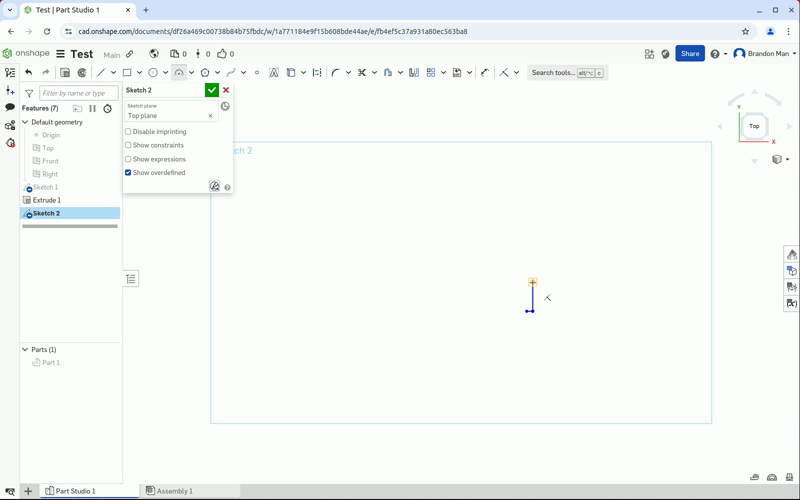
mouse_move(526, 311)
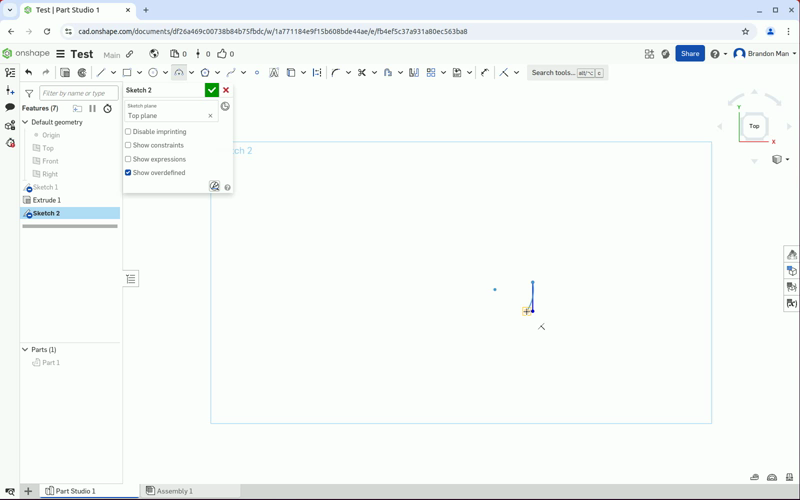
click(526, 311)
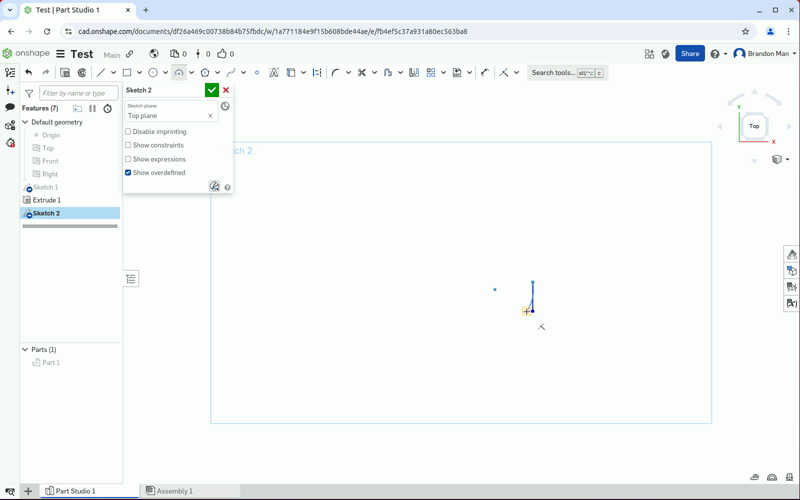
key_down(shift)
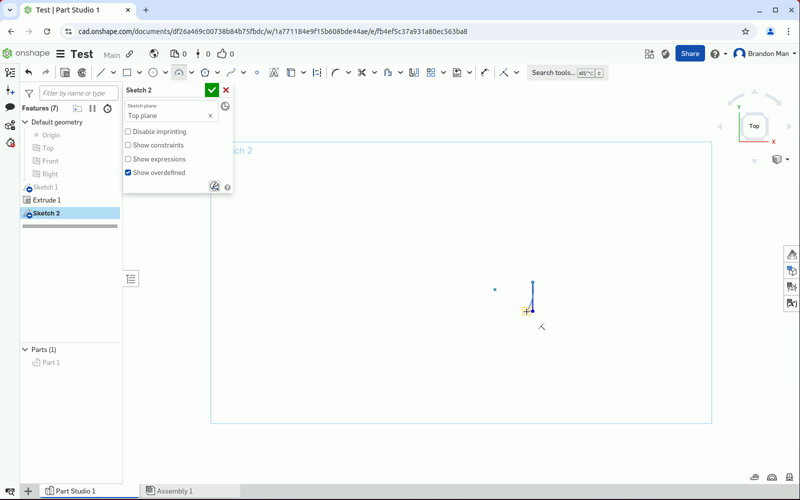
mouse_move(531, 297)
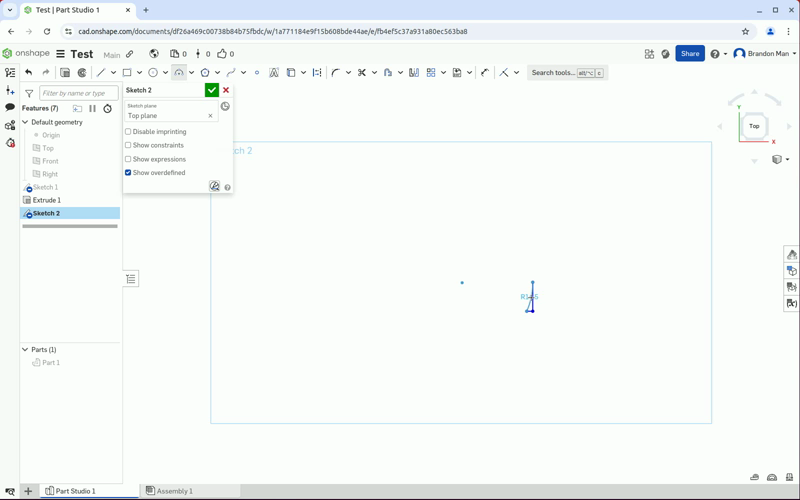
click(531, 297)
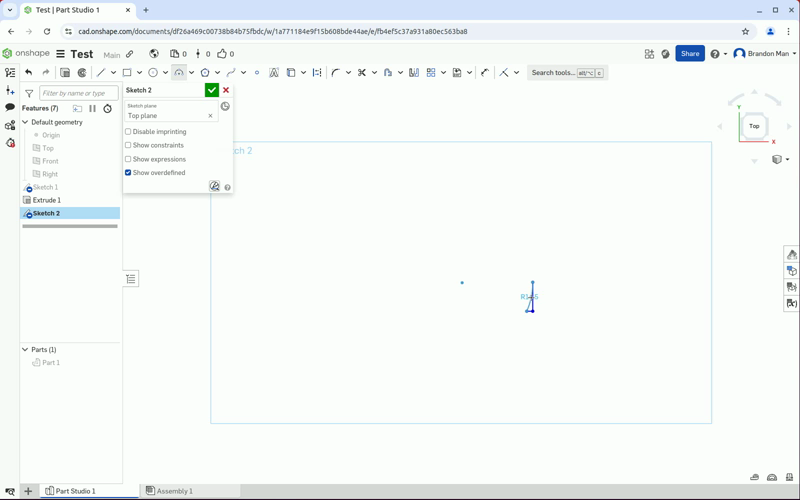
key_up(shift)
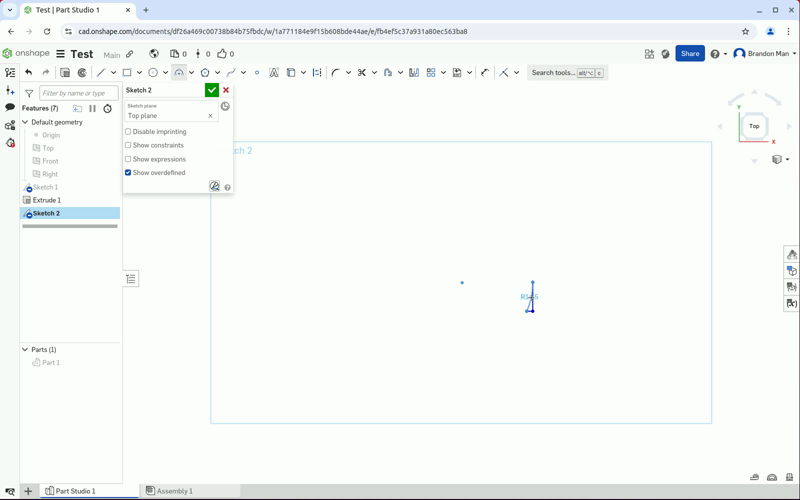
key(esc)
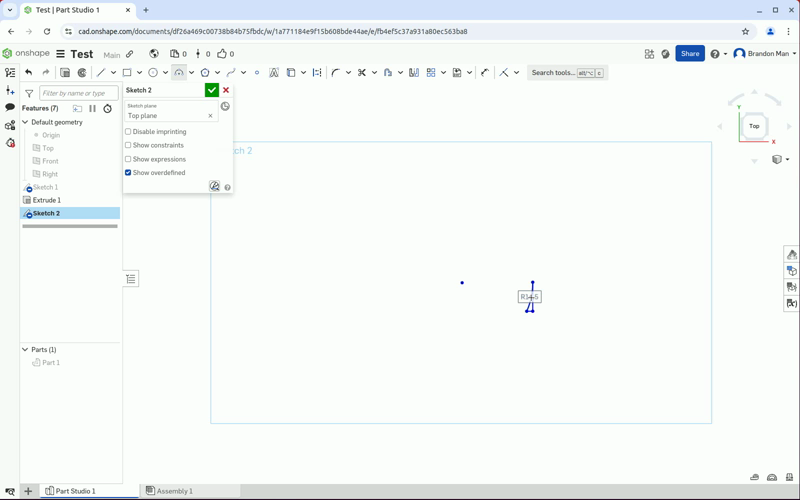
mouse_move(529, 307)
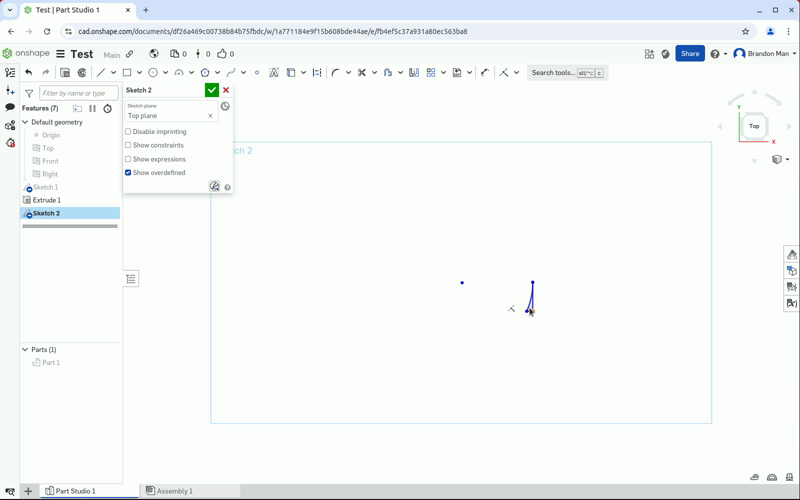
scroll(6)
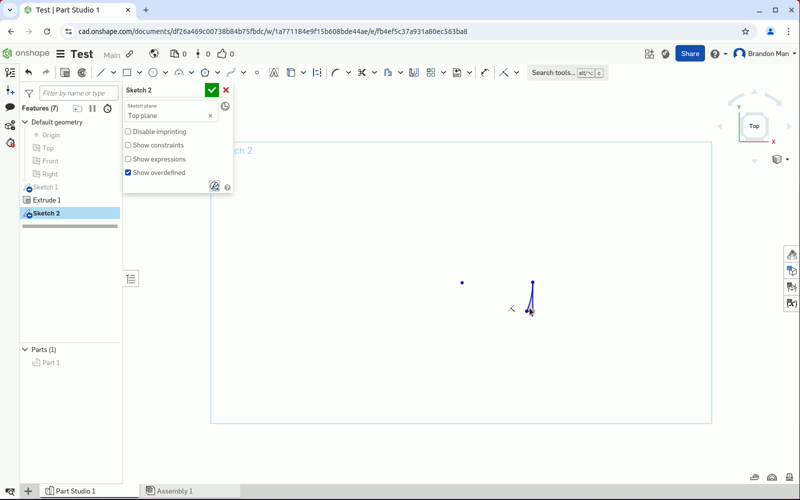
scroll(6)
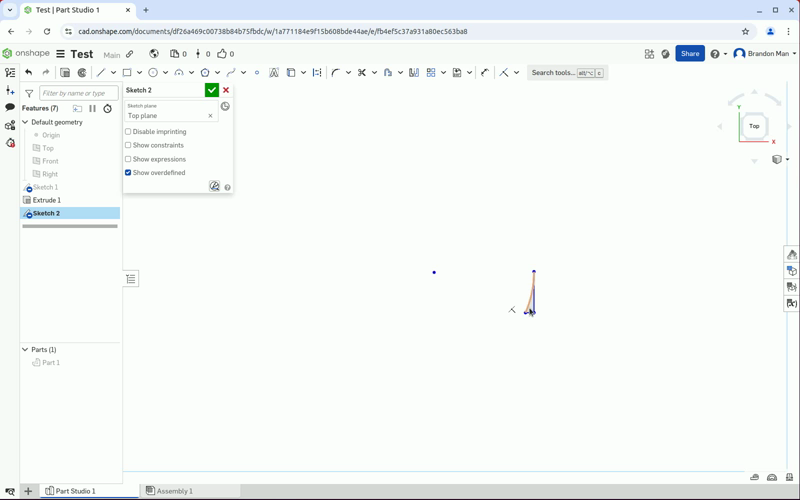
scroll(6)
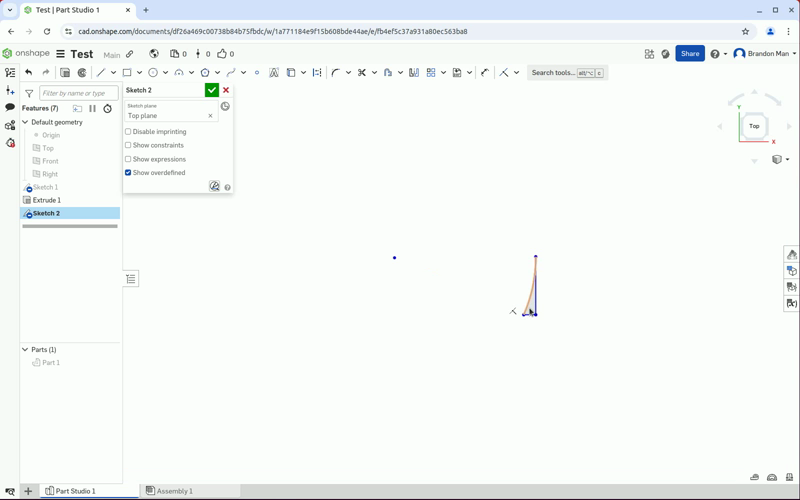
scroll(6)
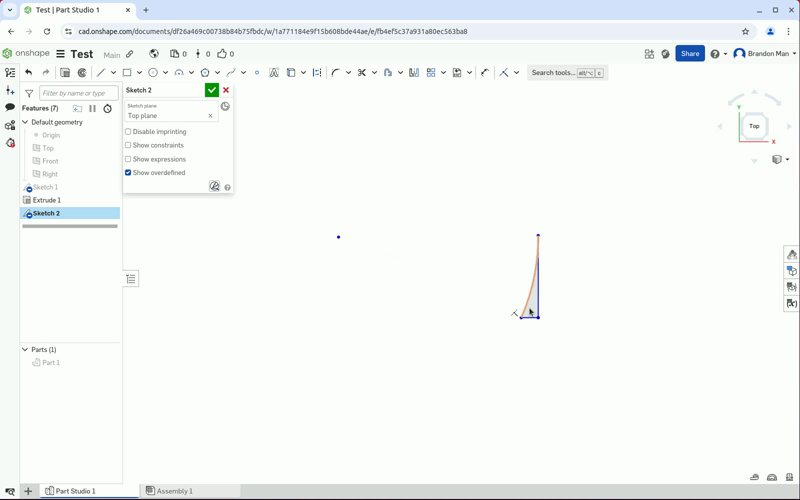
scroll(6)
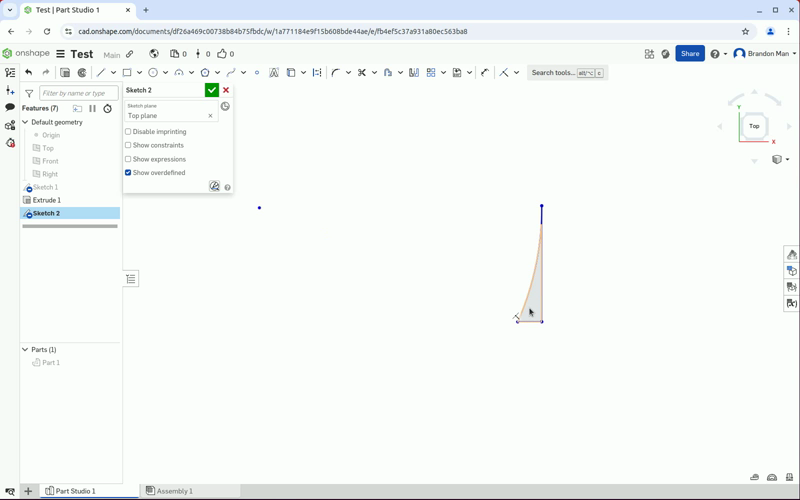
scroll(6)
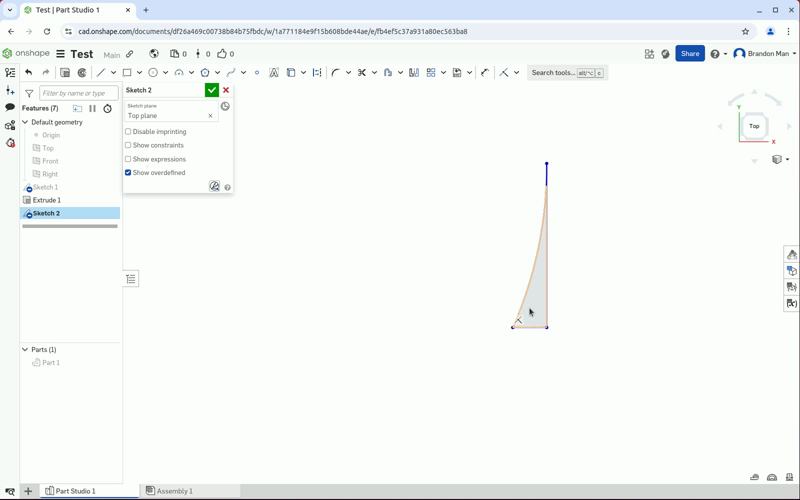
scroll(6)
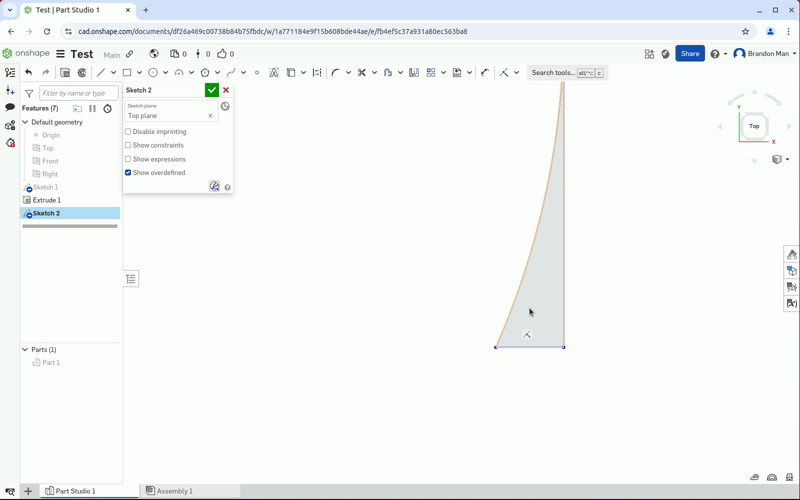
click(529, 307)
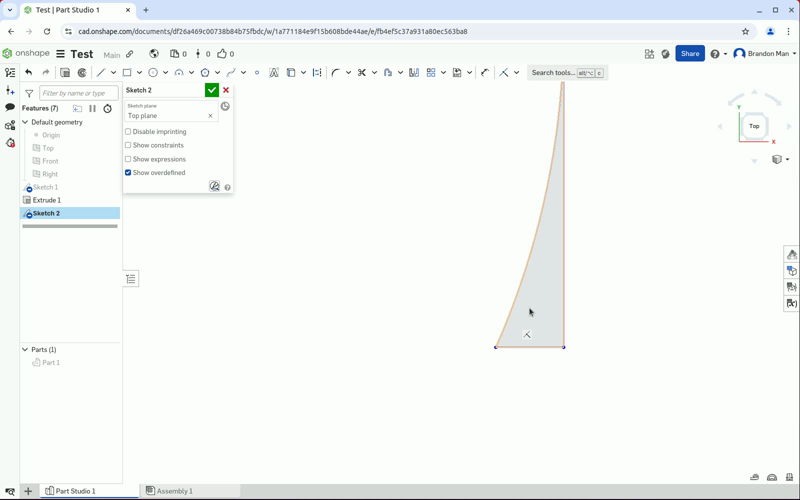
scroll(-6)
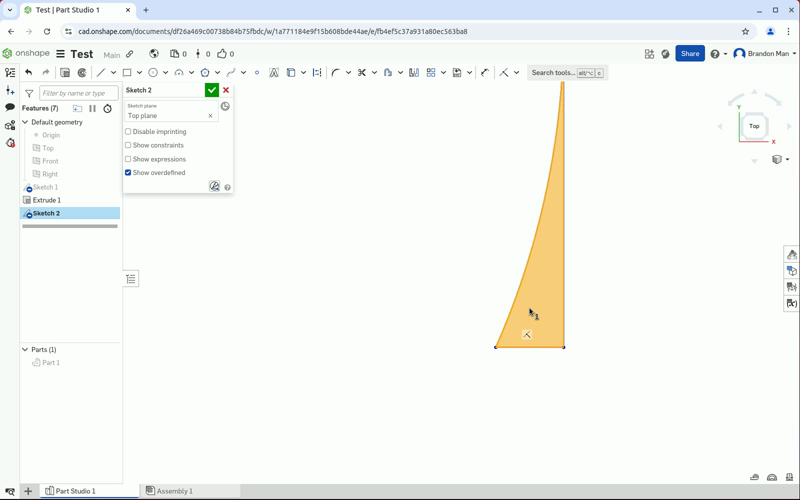
scroll(-6)
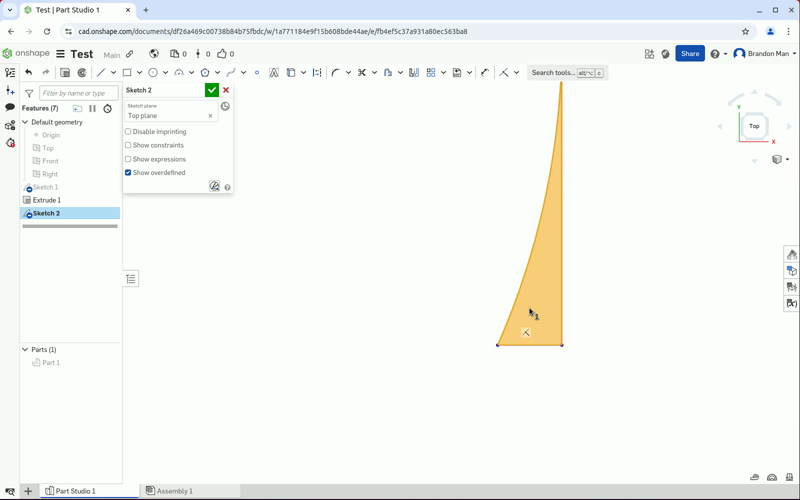
scroll(-6)
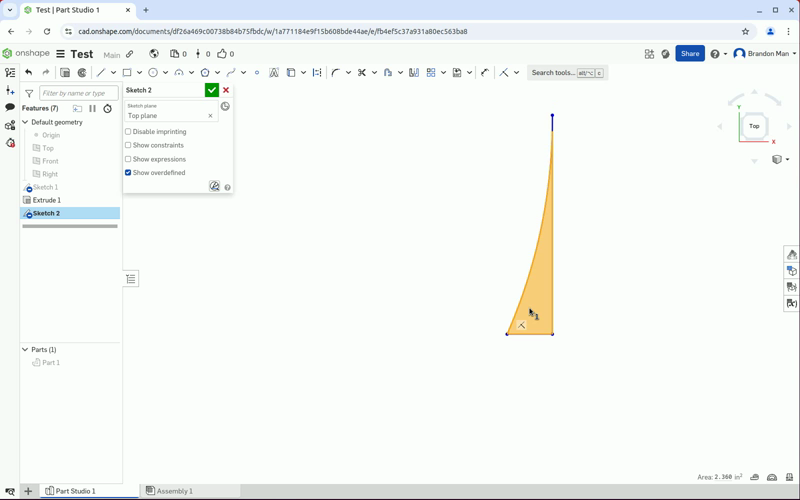
scroll(-6)
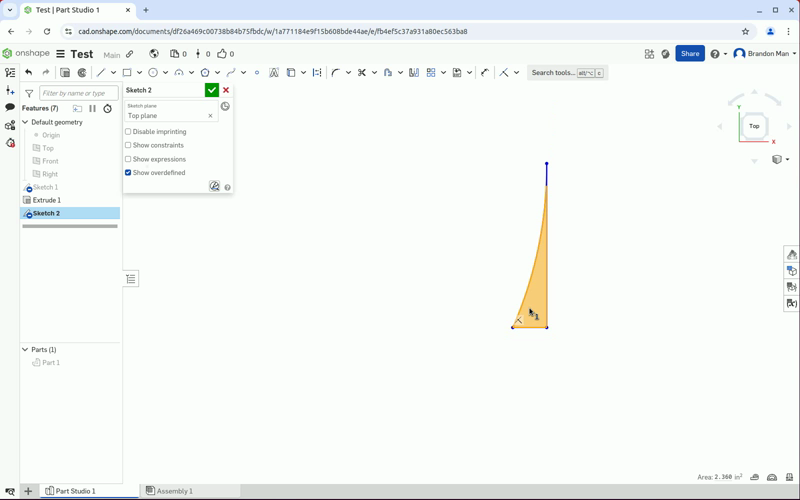
scroll(-6)
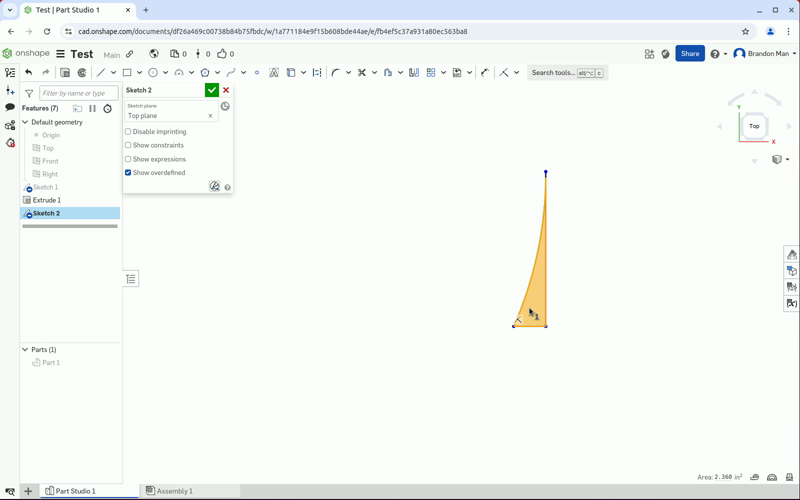
scroll(-6)
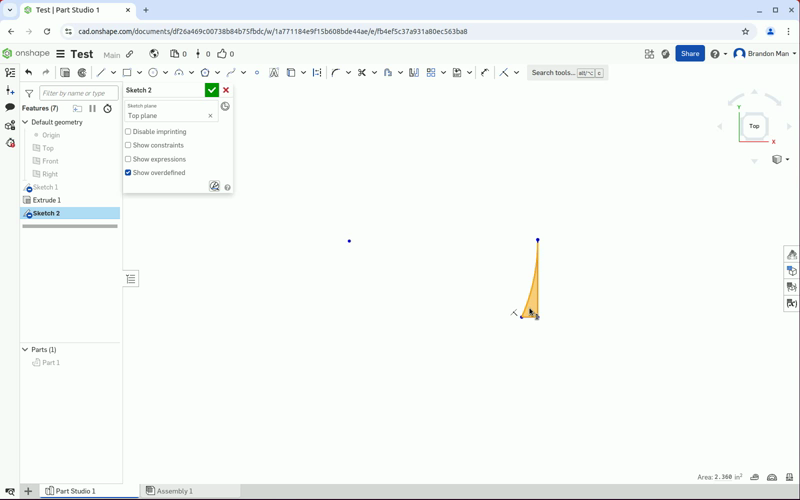
scroll(-6)
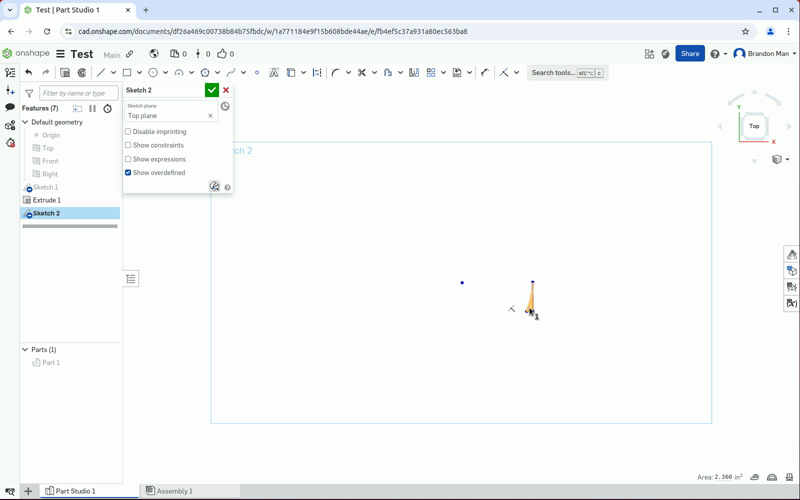
mouse_move(73, 352)
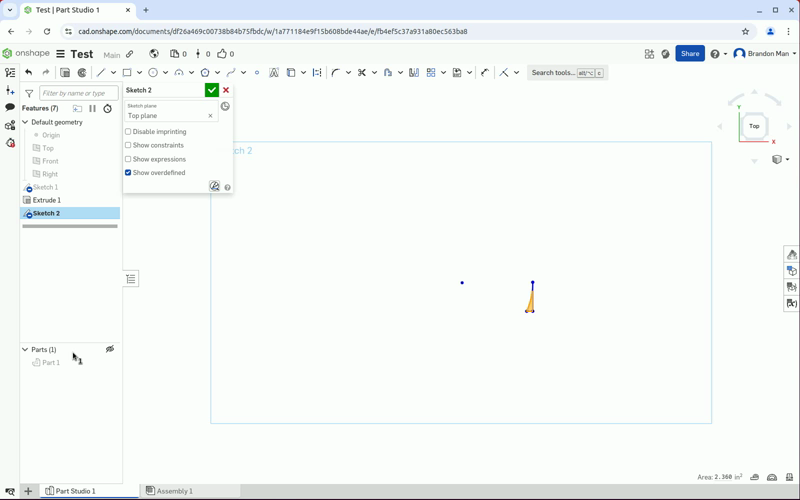
key(shift+y)
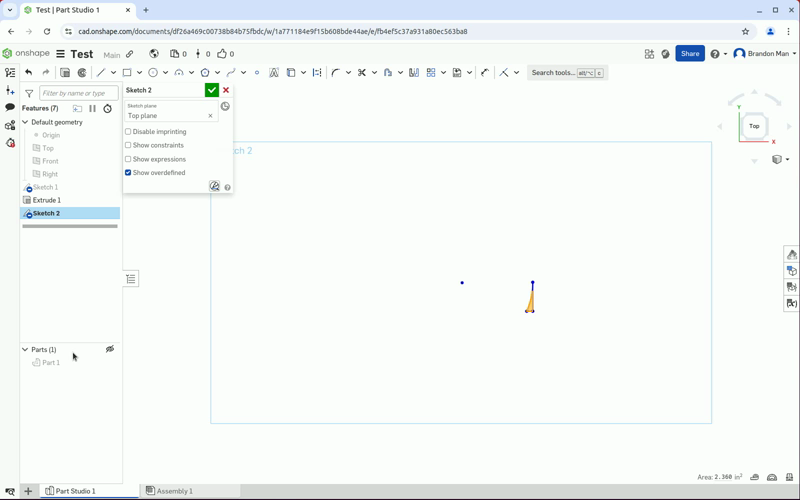
key(shift+e)
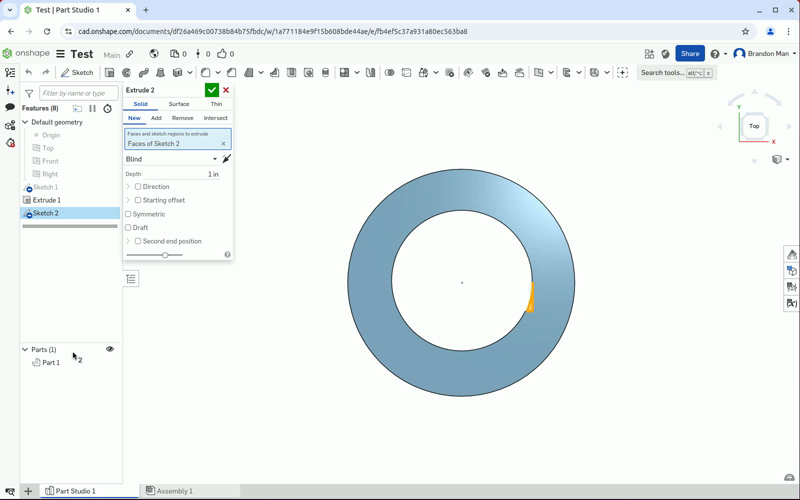
mouse_move(143, 106)
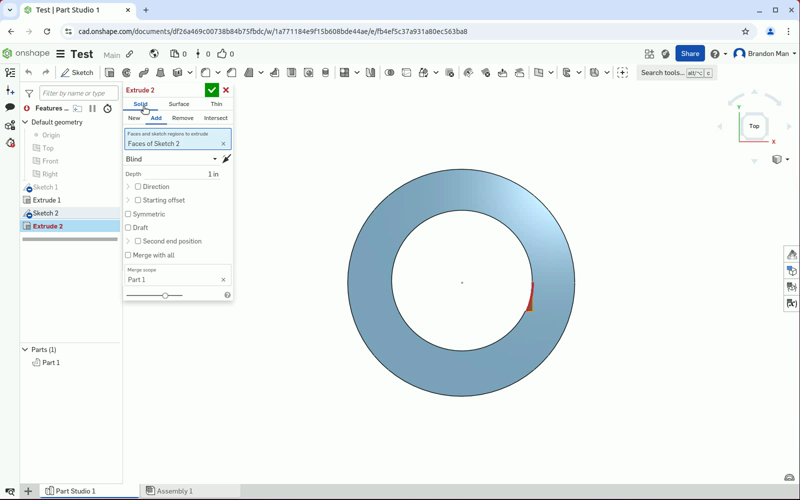
click(143, 106)
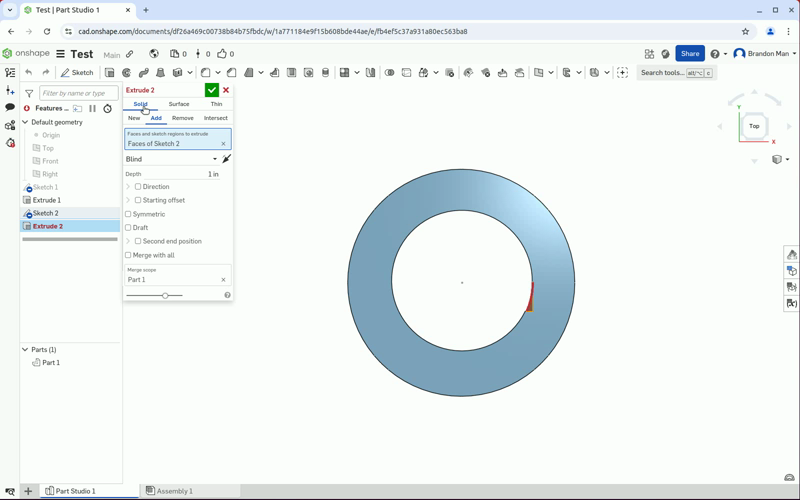
mouse_move(137, 120)
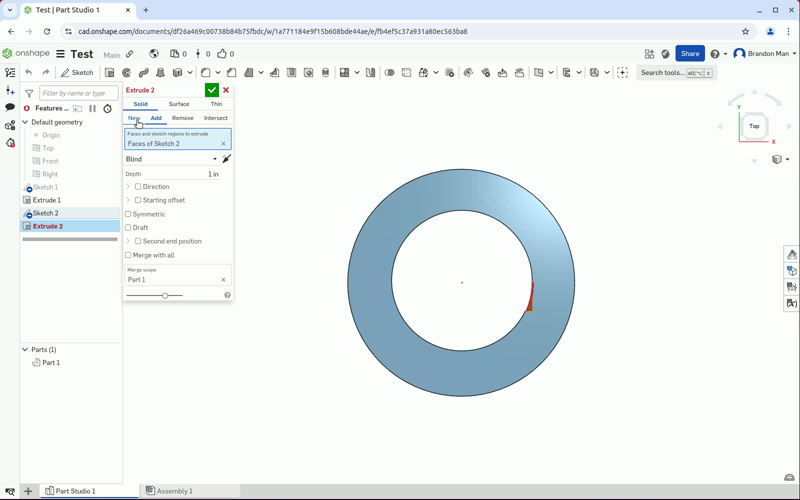
click(137, 120)
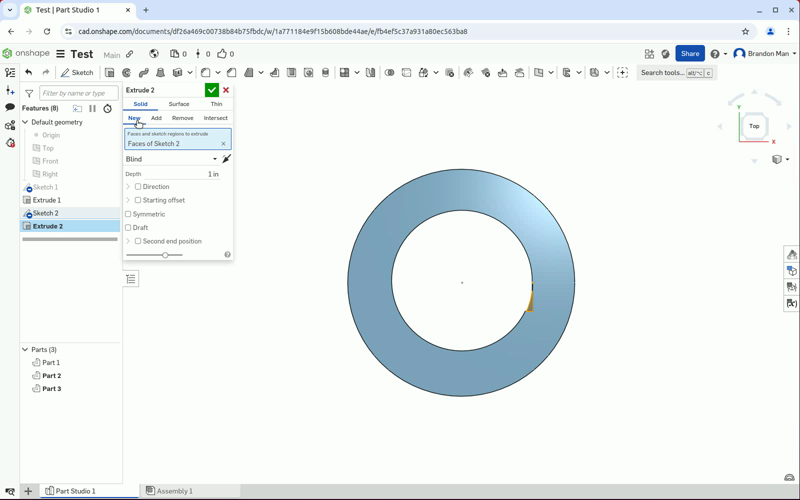
key(tab, 4)
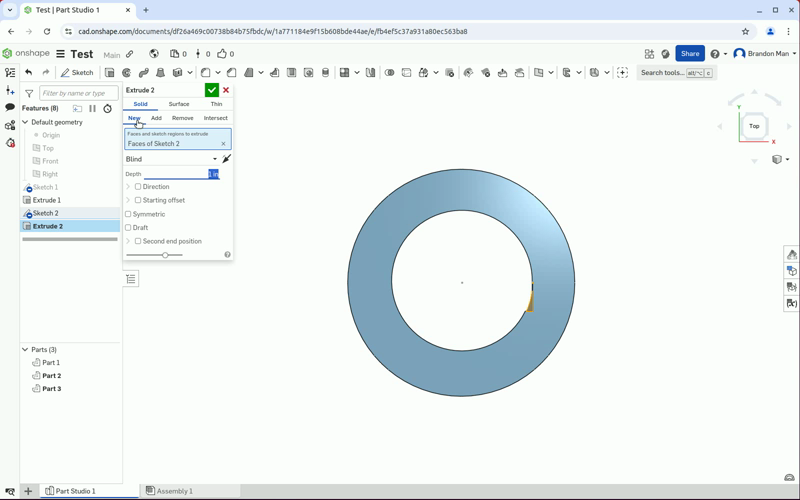
text(0.722)
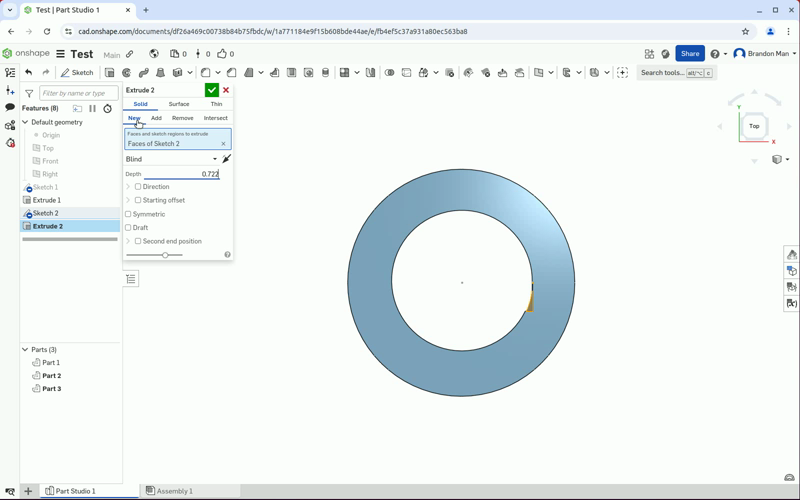
key(enter)
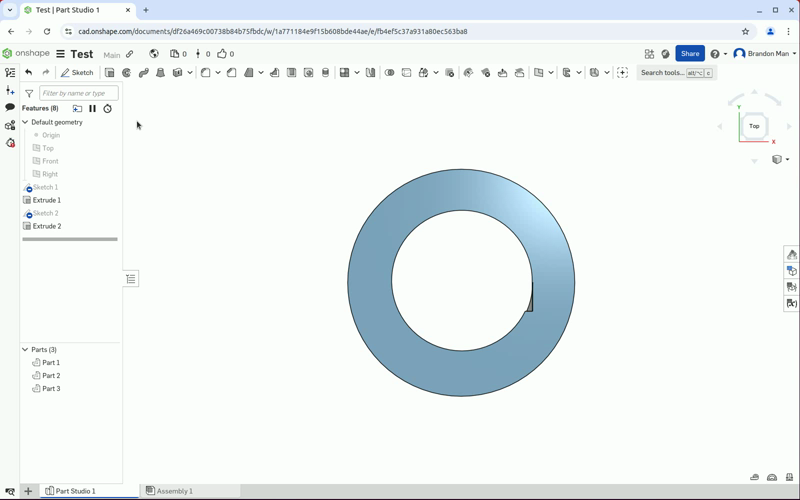
key(shift+h)
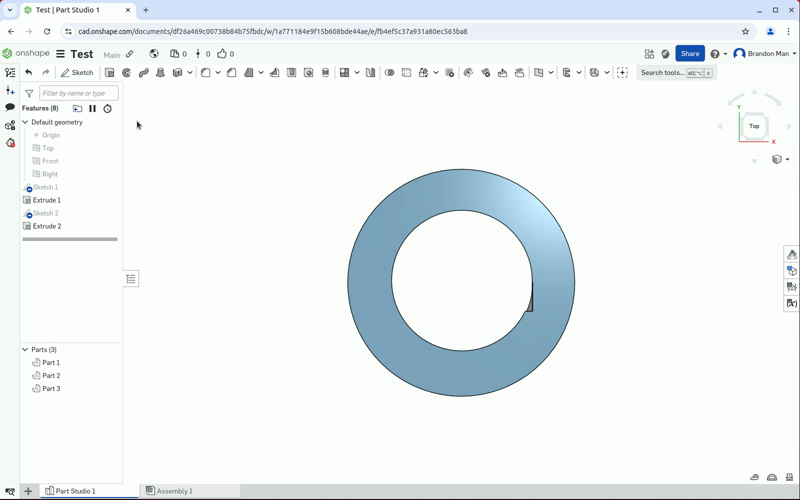
key(shift+h)
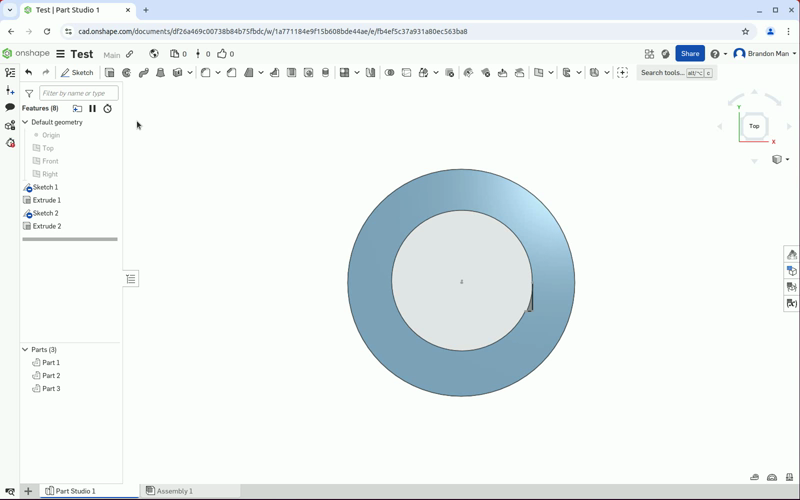
key(shift+7)
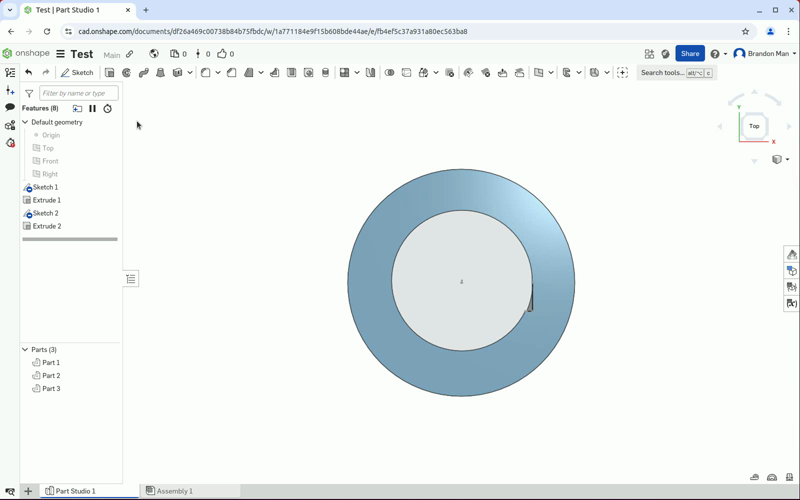
key(up, 3)
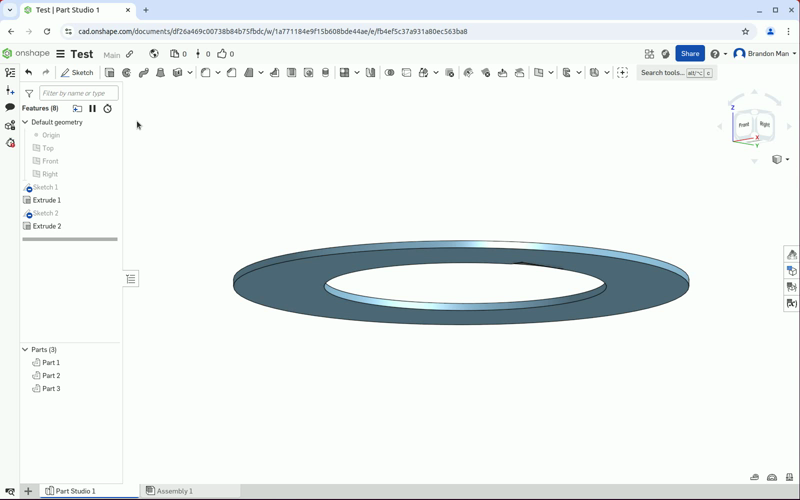
key(left, 3)
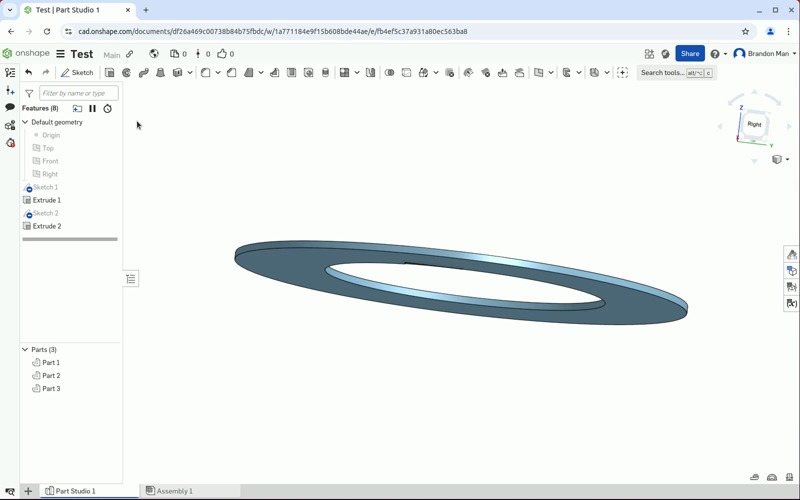
key(right, 3)
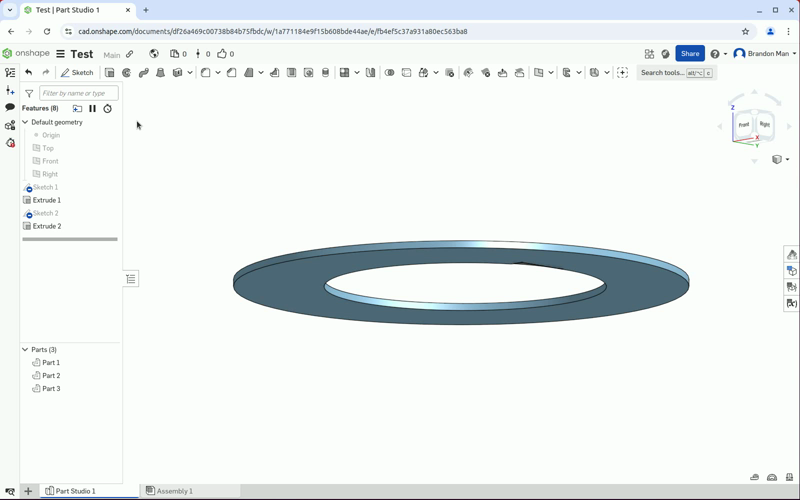
key(down, 3)
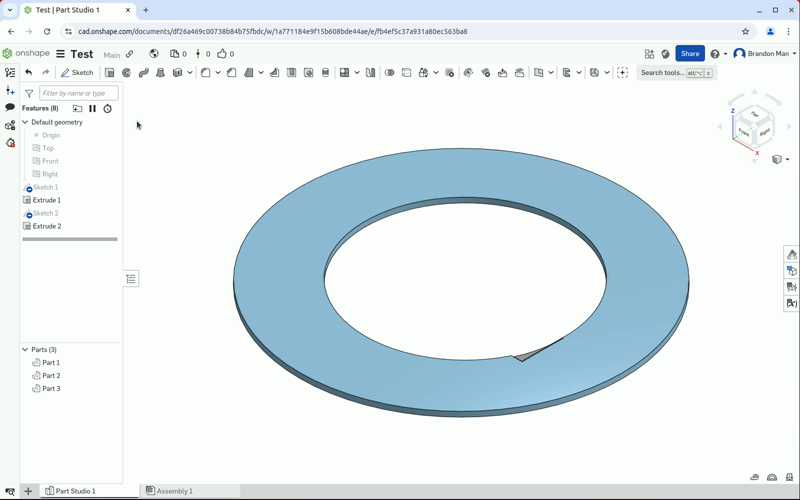
mouse_move(73, 189)
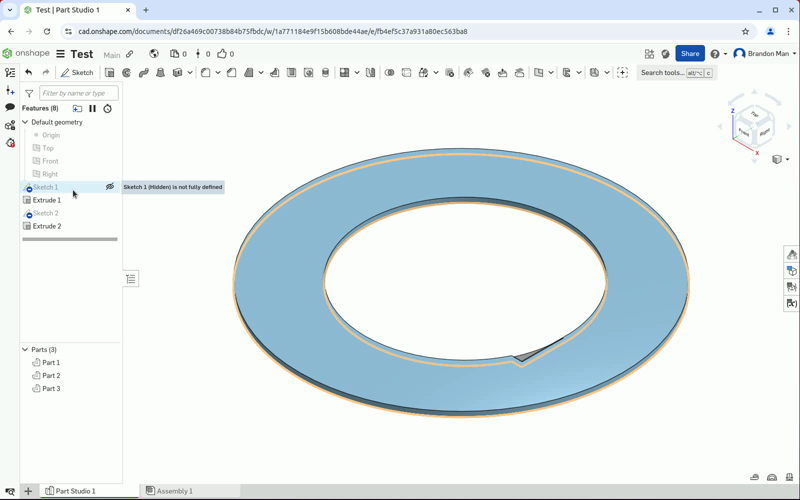
click(73, 189)